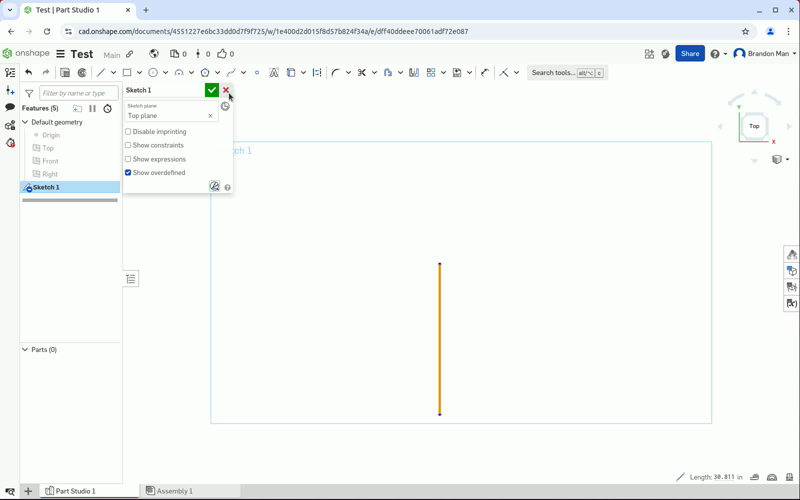
key(shift+h)
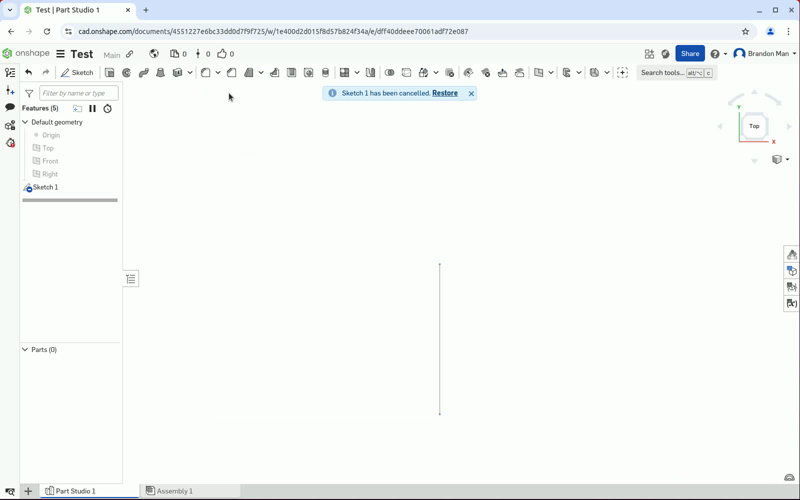
mouse_move(73, 352)
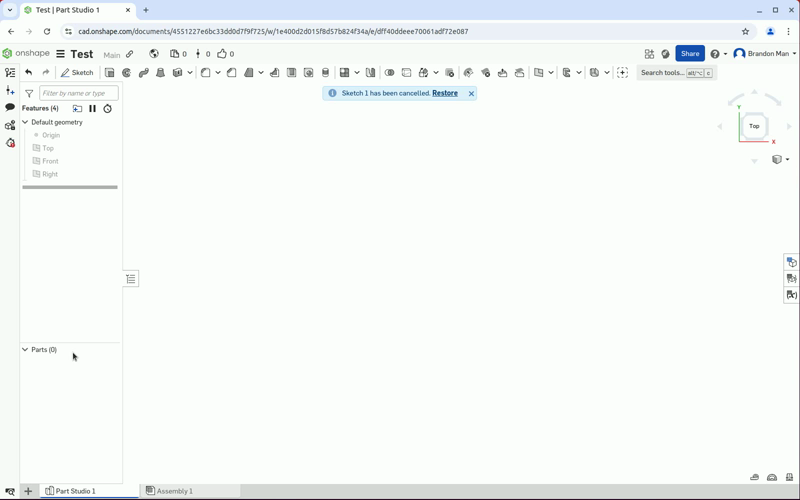
key(y)
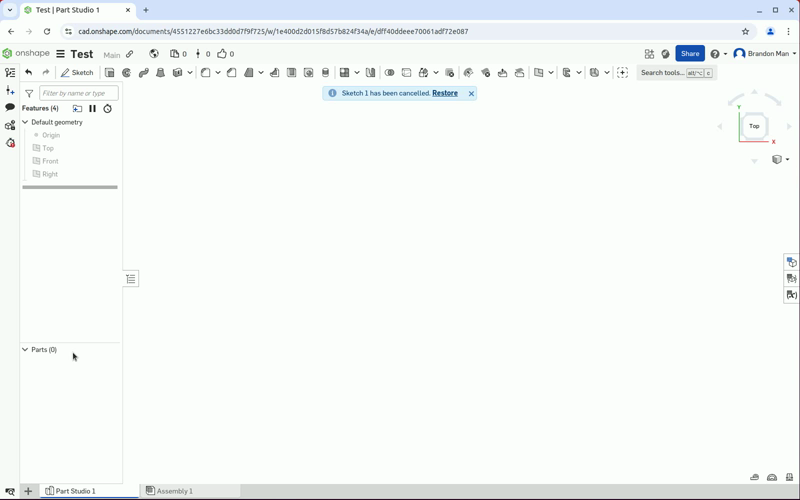
key(shift+p)
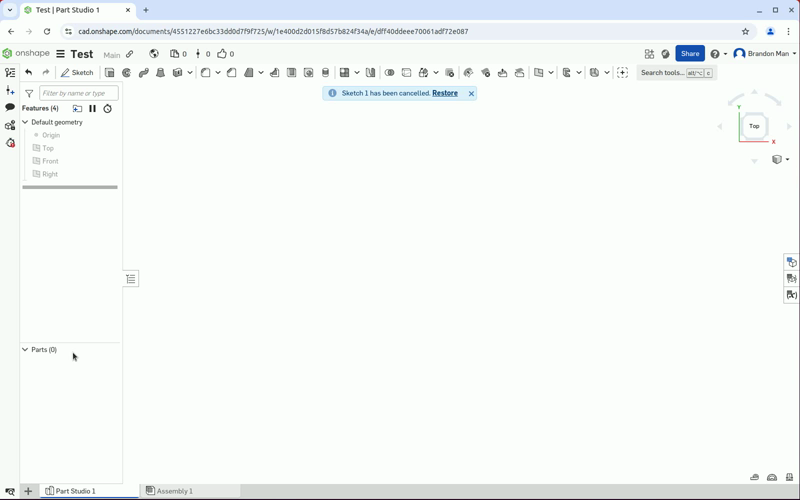
key(space)
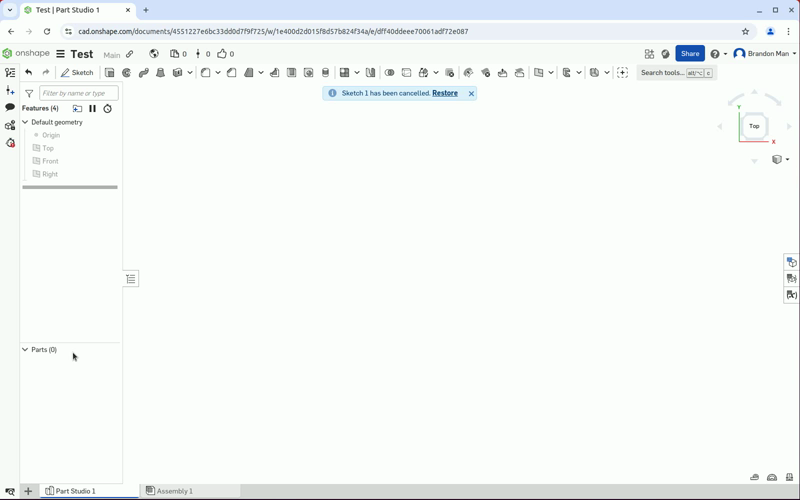
key_down(shift)
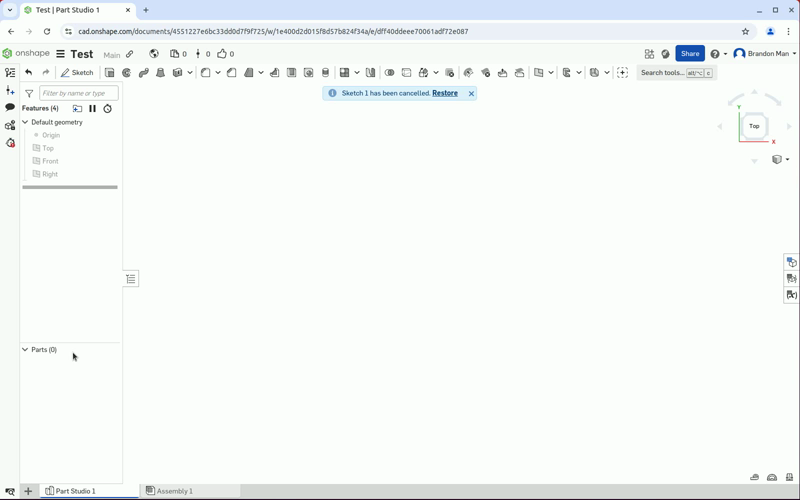
key(up)
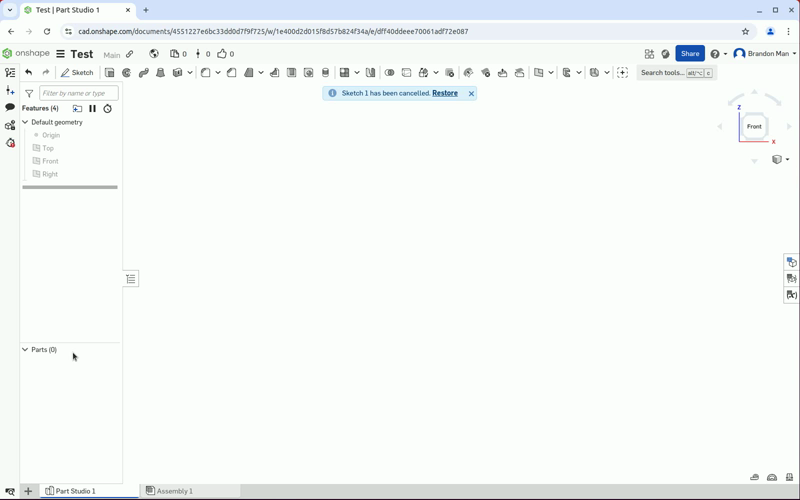
key_up(shift)
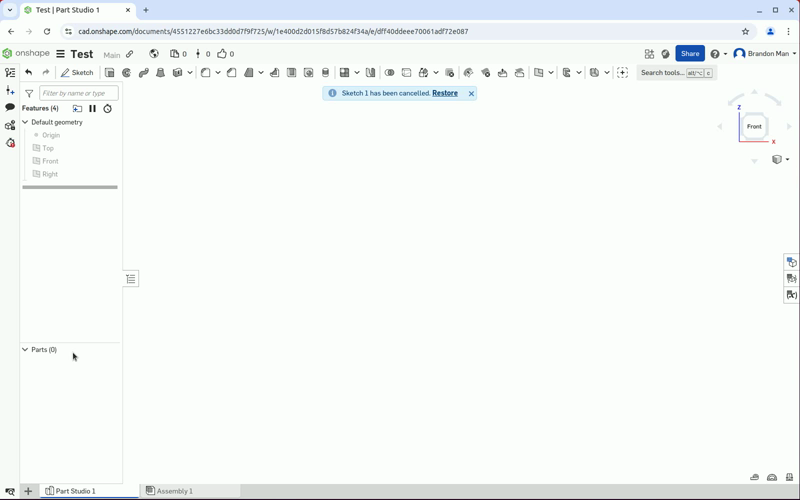
key(space)
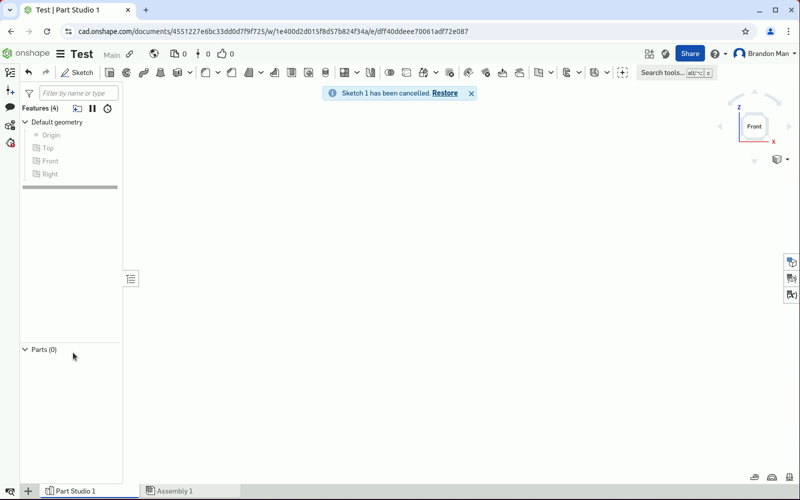
key_down(shift)
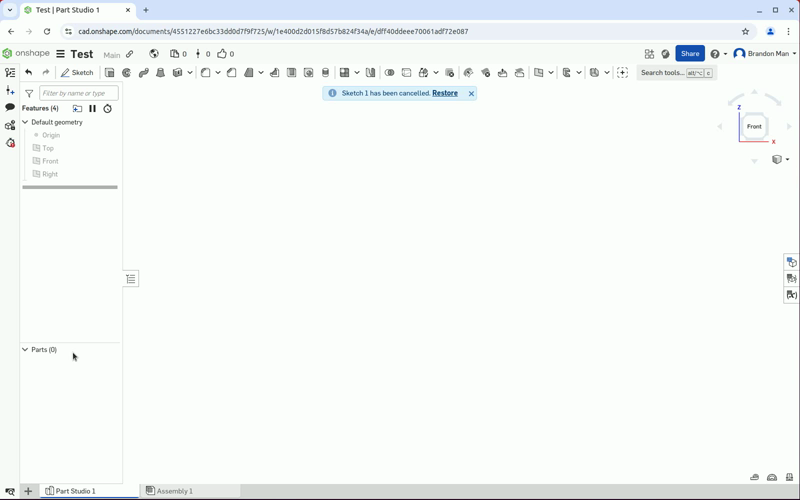
key(left)
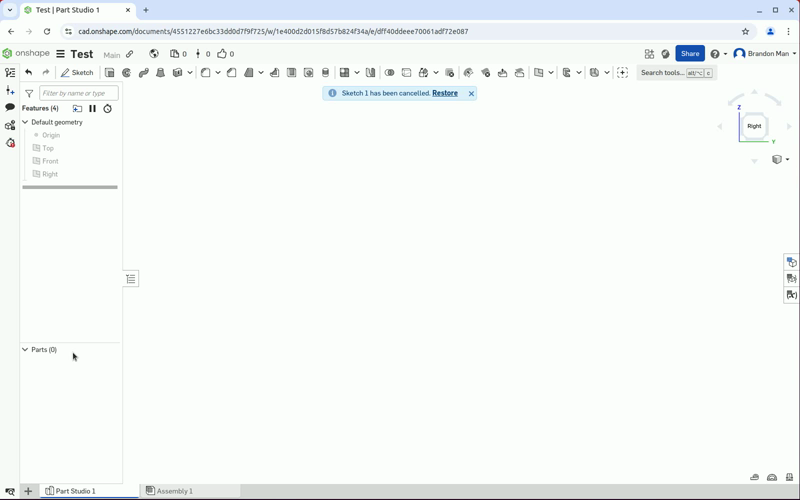
key_up(shift)
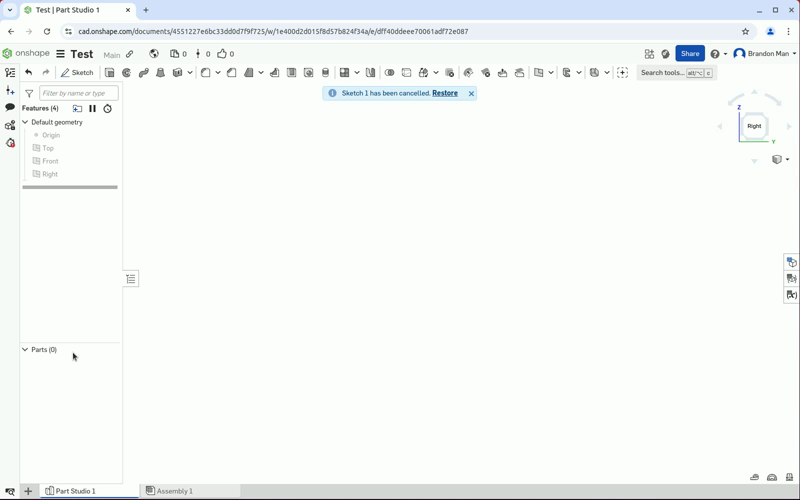
mouse_move(73, 352)
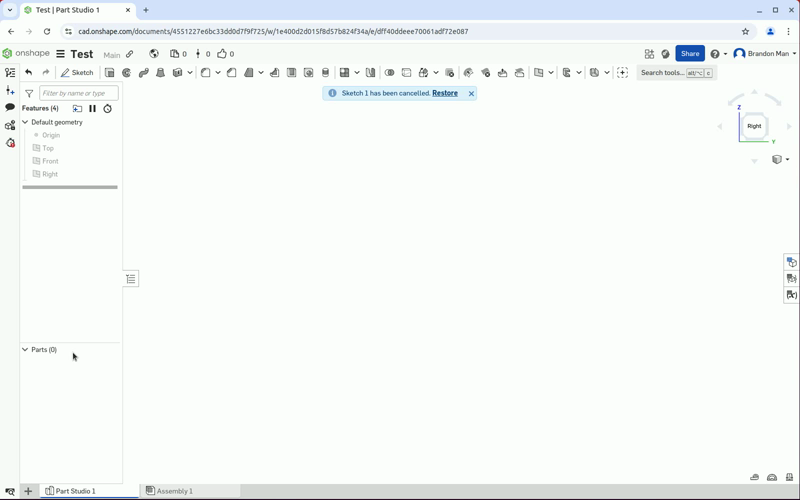
key(shift+y)
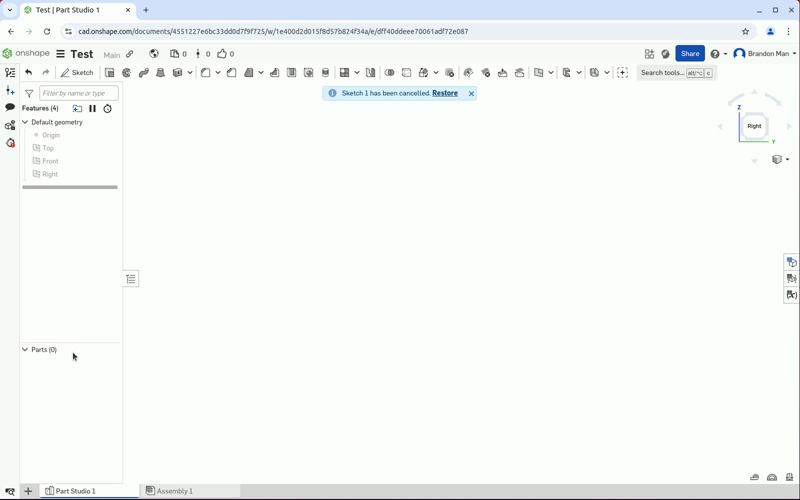
key(shift+s)
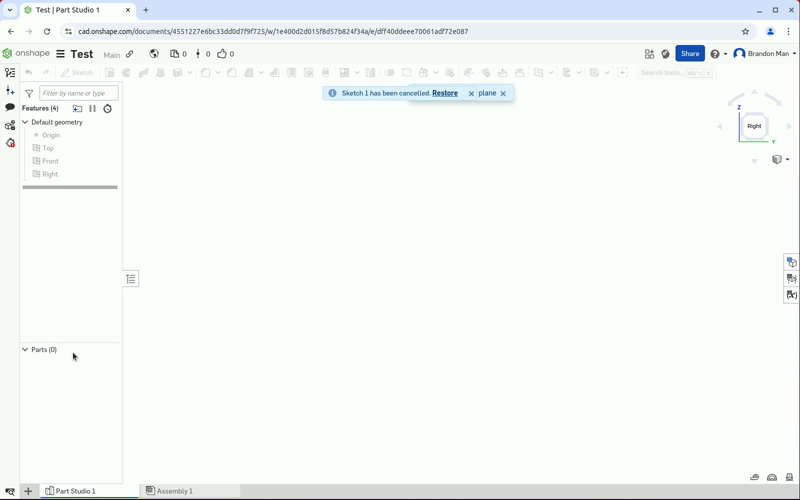
mouse_move(73, 176)
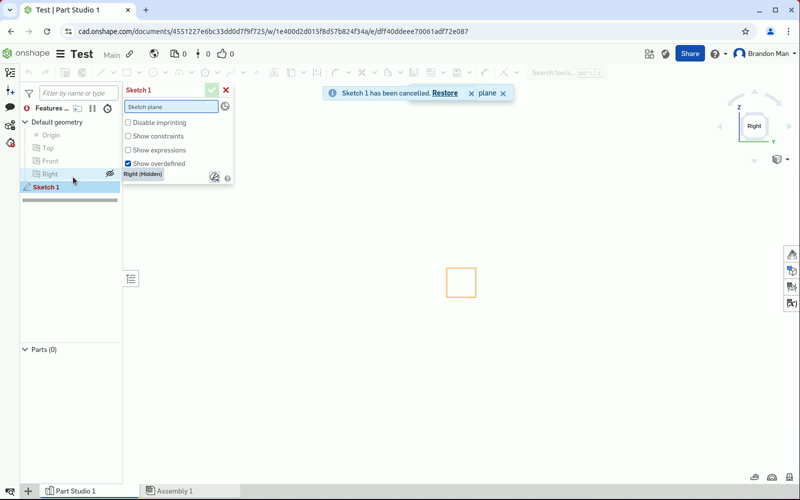
click(73, 176)
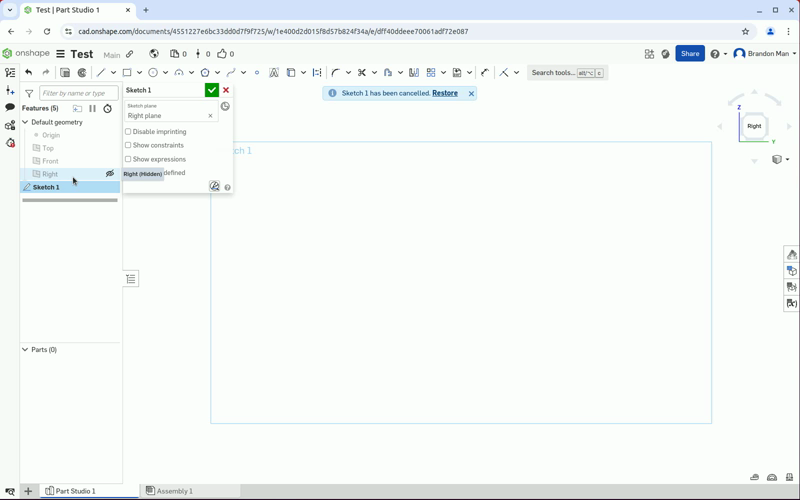
mouse_move(73, 352)
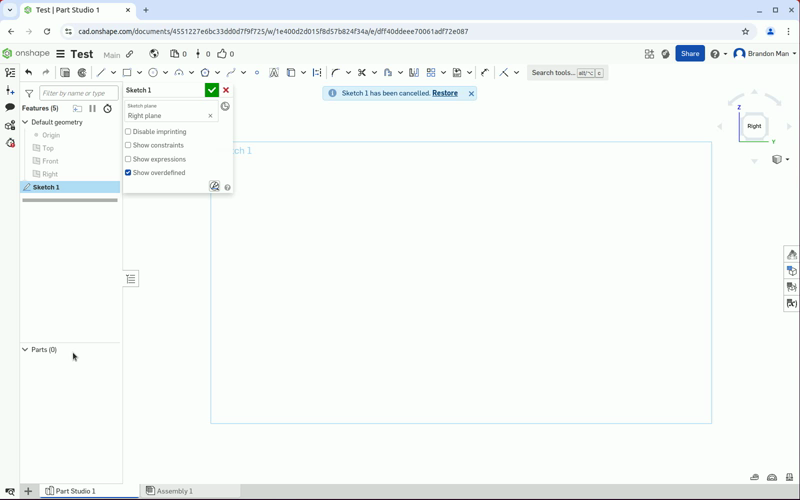
key(y)
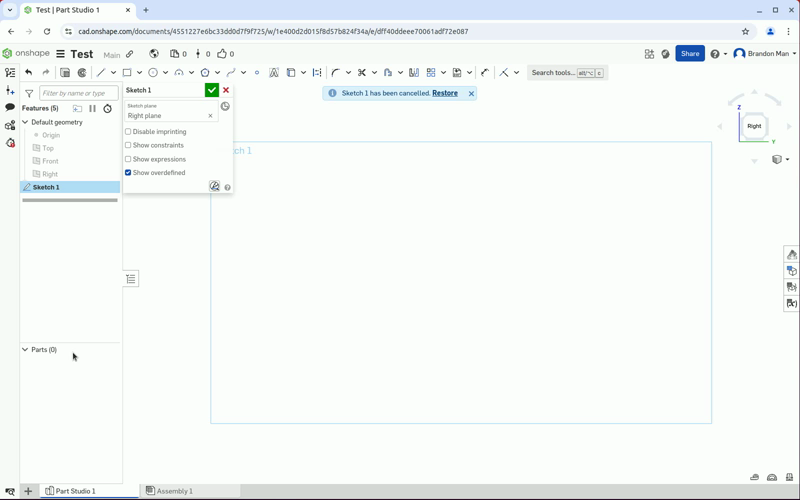
key(a)
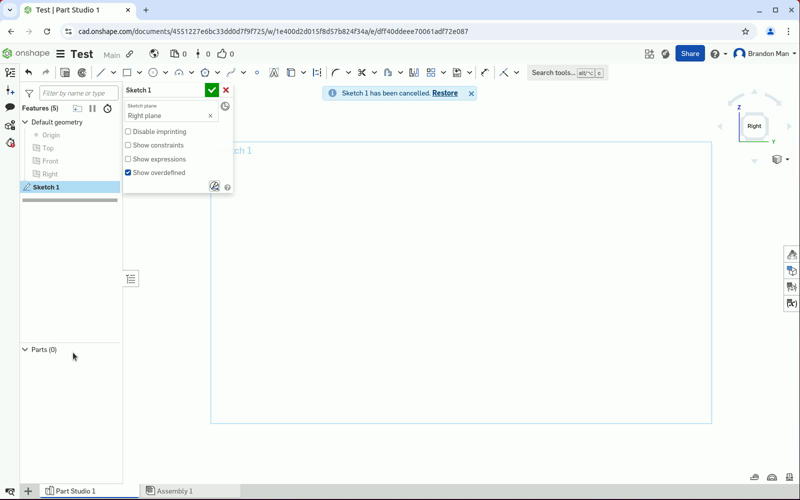
key_down(shift)
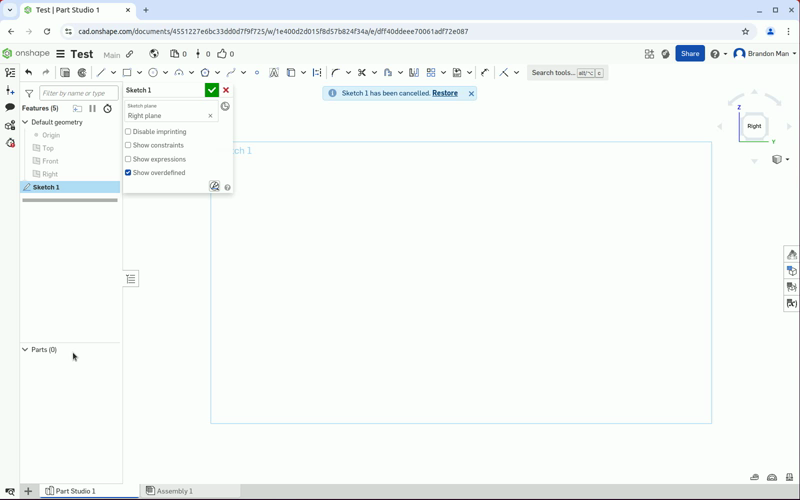
mouse_move(411, 318)
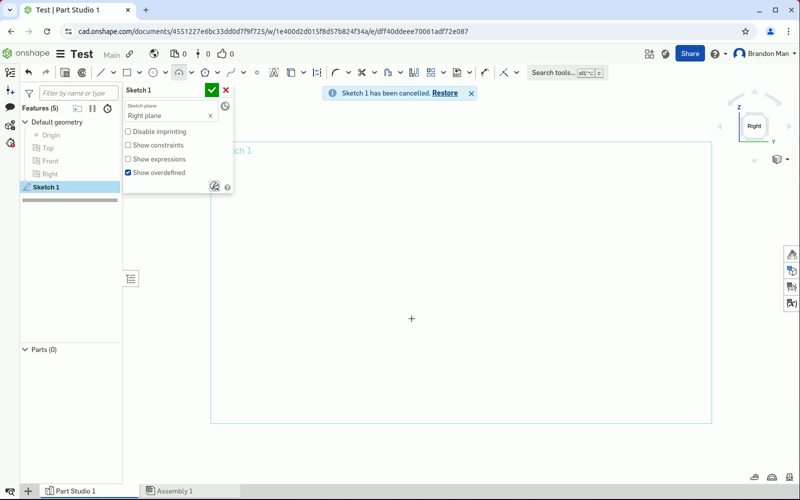
click(411, 318)
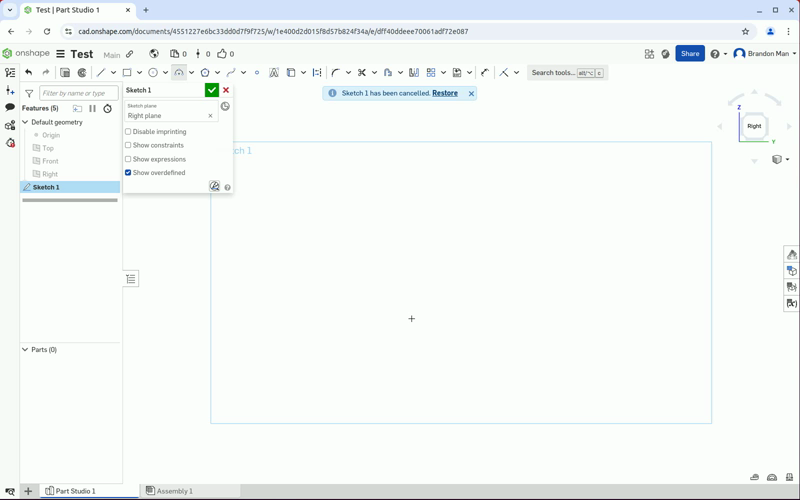
key_up(shift)
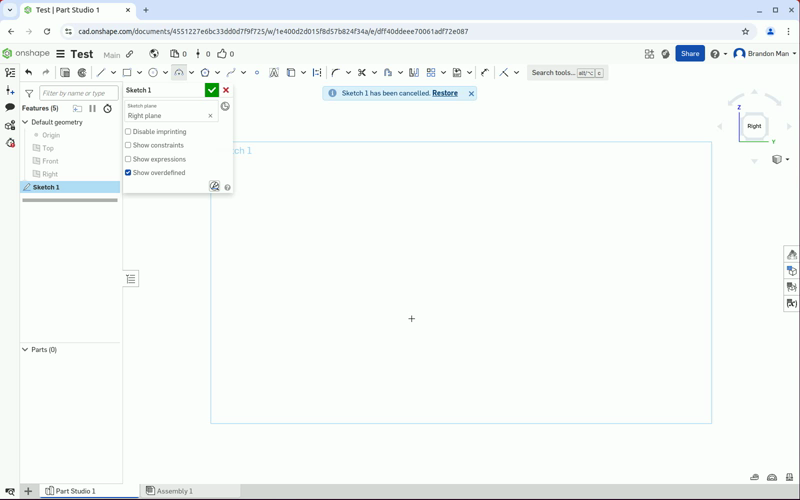
key_down(shift)
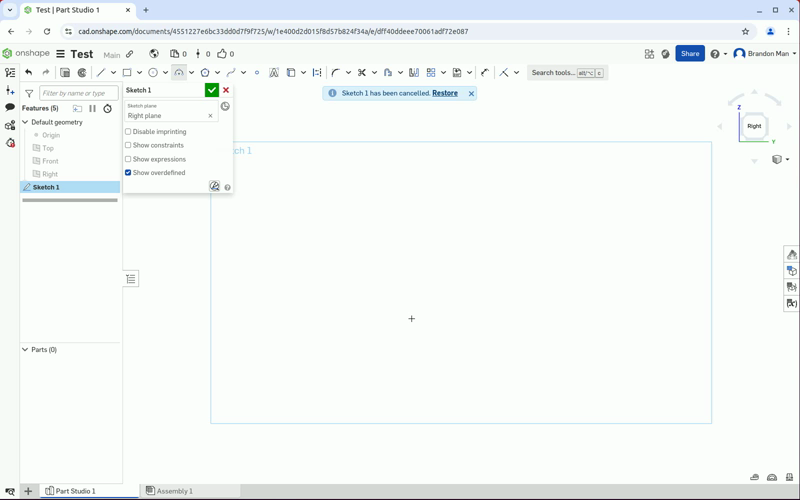
mouse_move(426, 332)
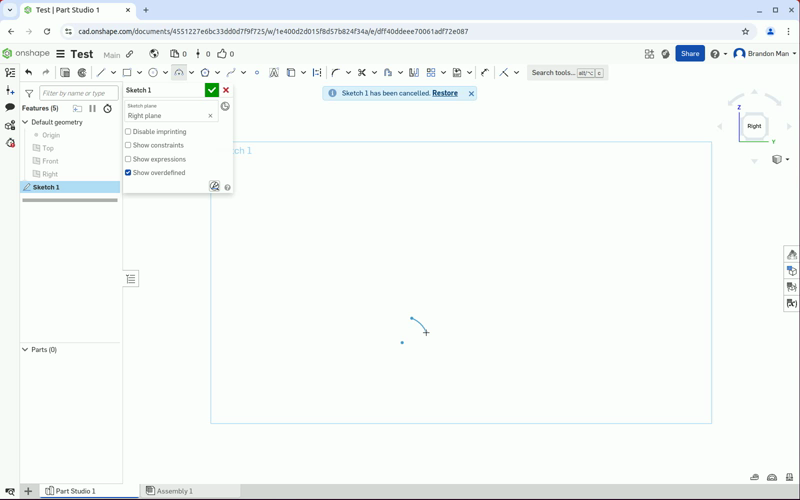
click(426, 332)
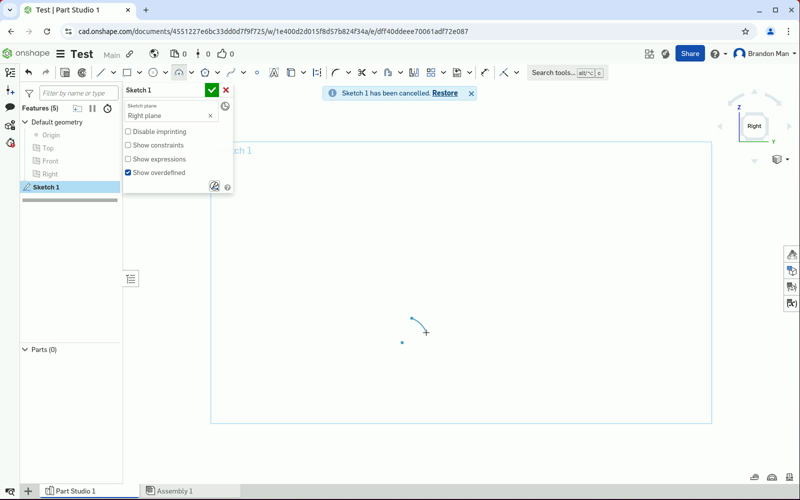
mouse_move(415, 328)
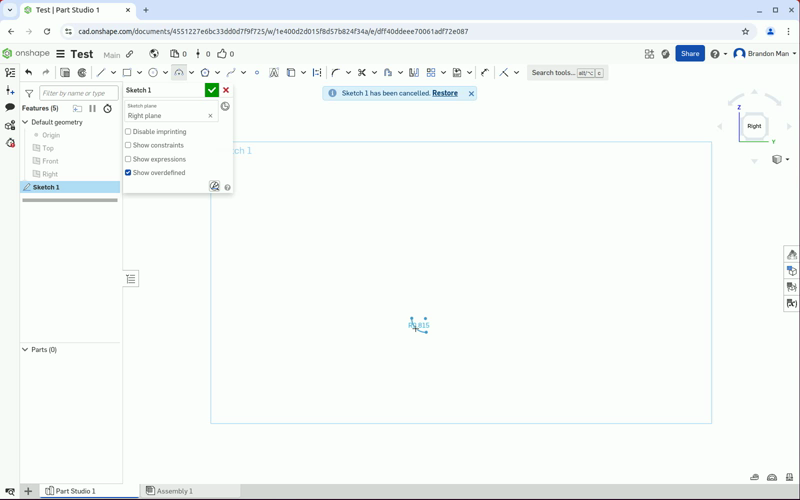
click(415, 328)
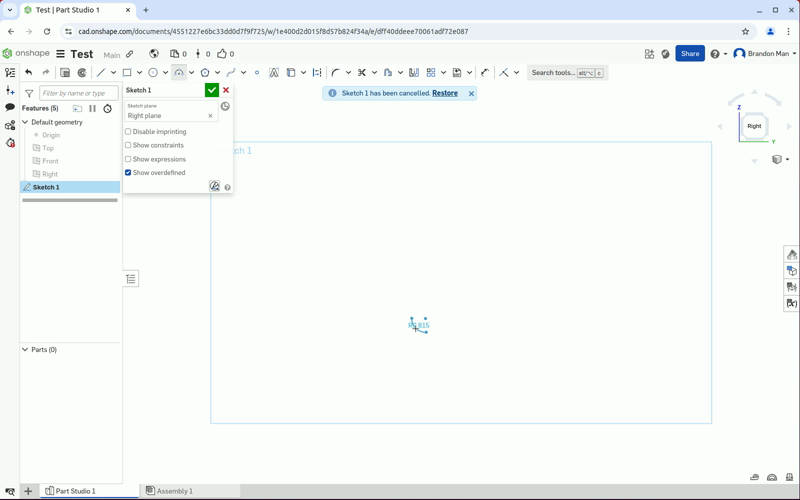
key_up(shift)
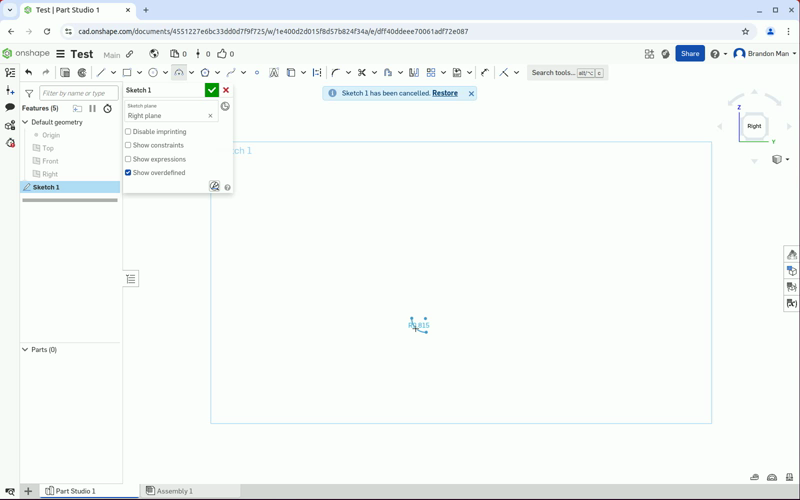
key(esc)
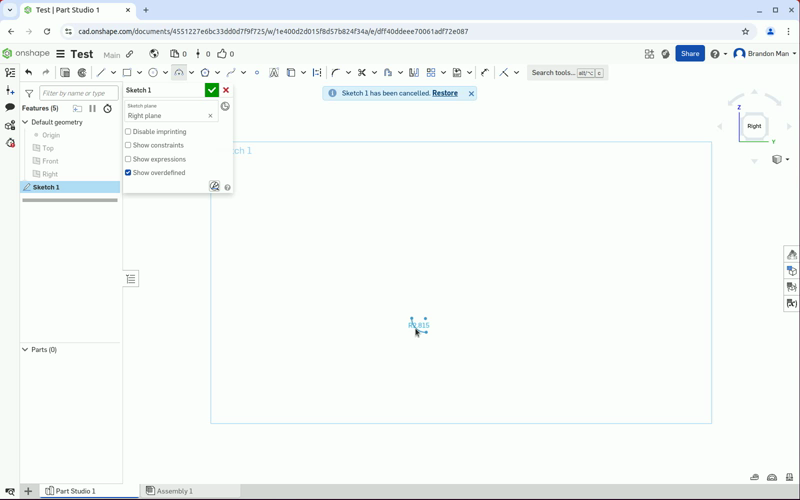
key(l)
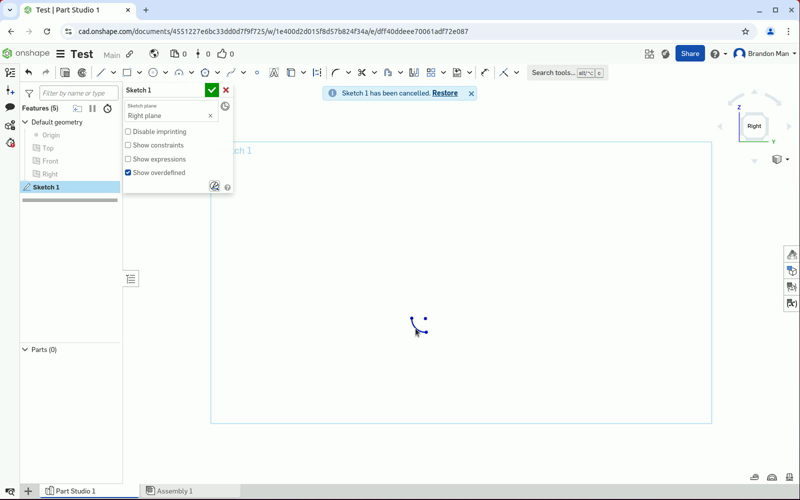
mouse_move(426, 332)
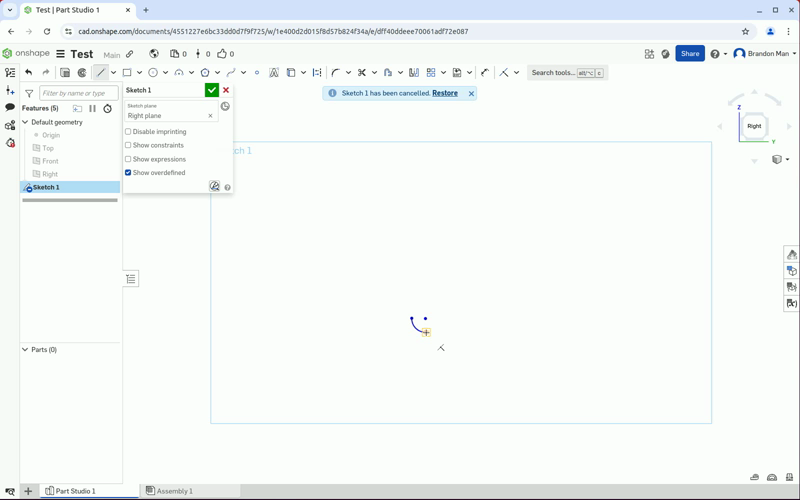
click(426, 332)
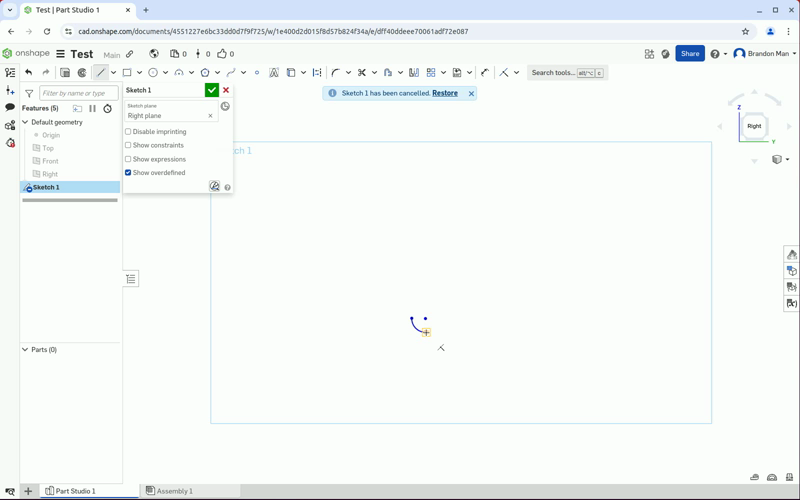
key_down(shift)
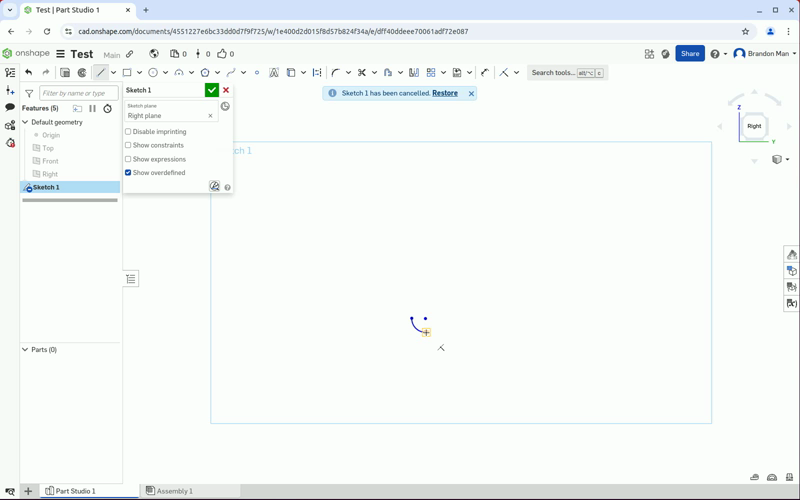
mouse_move(426, 240)
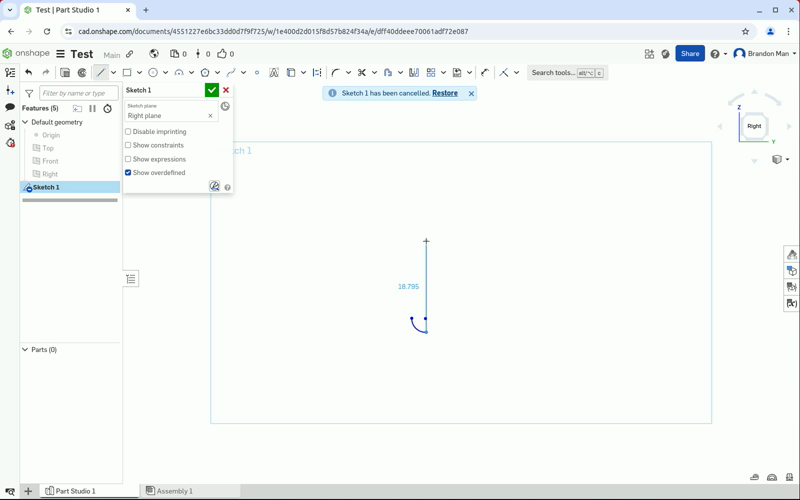
click(426, 240)
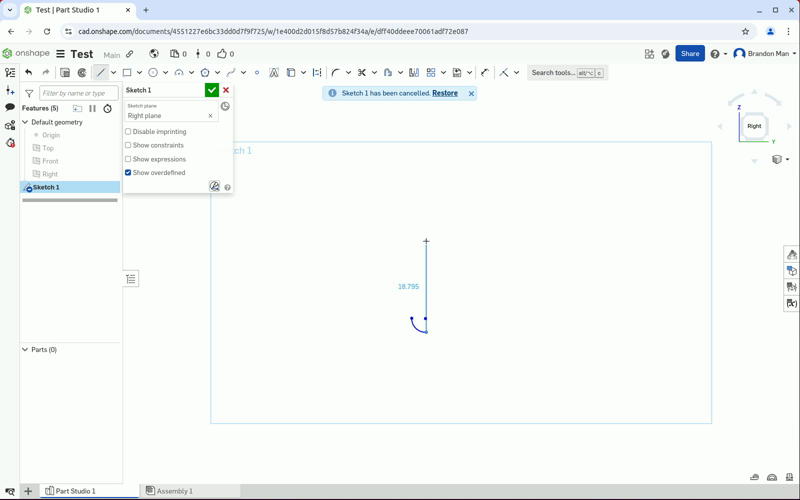
key_up(shift)
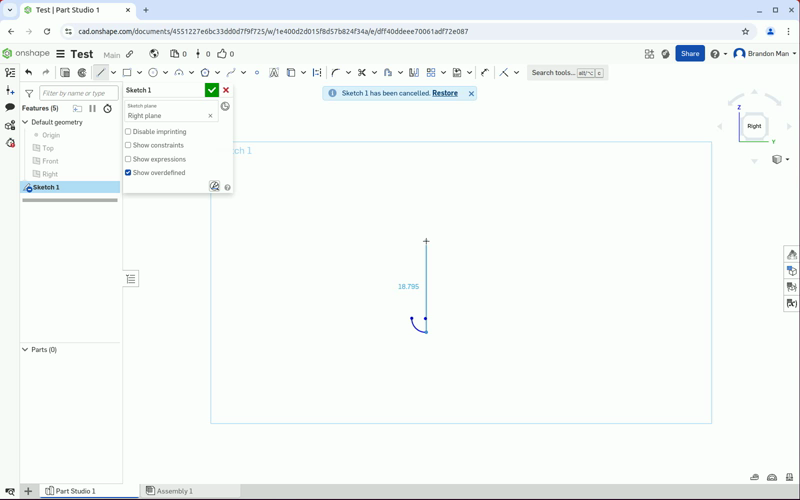
key_down(shift)
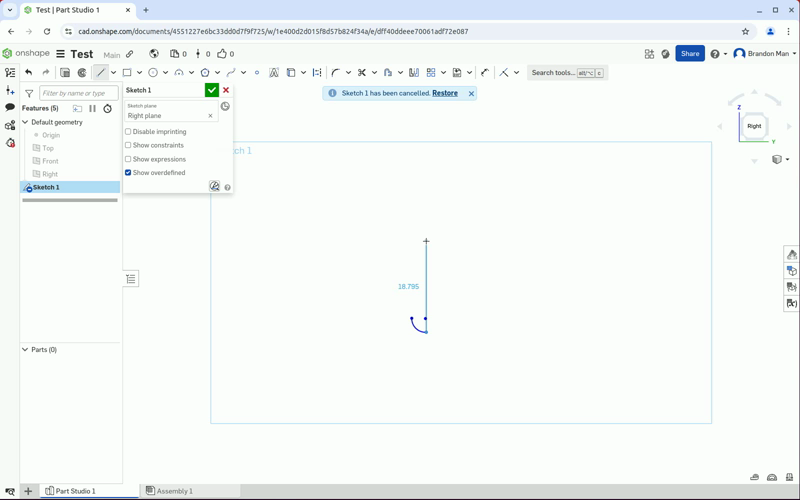
mouse_move(456, 240)
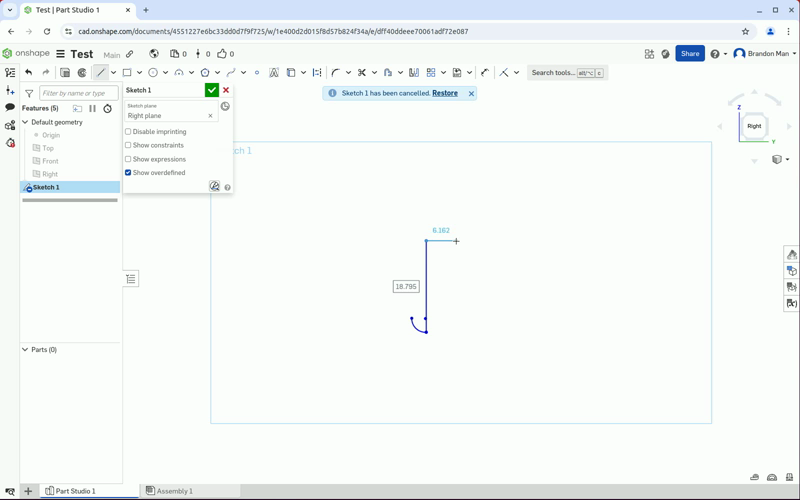
mouse_move(426, 233)
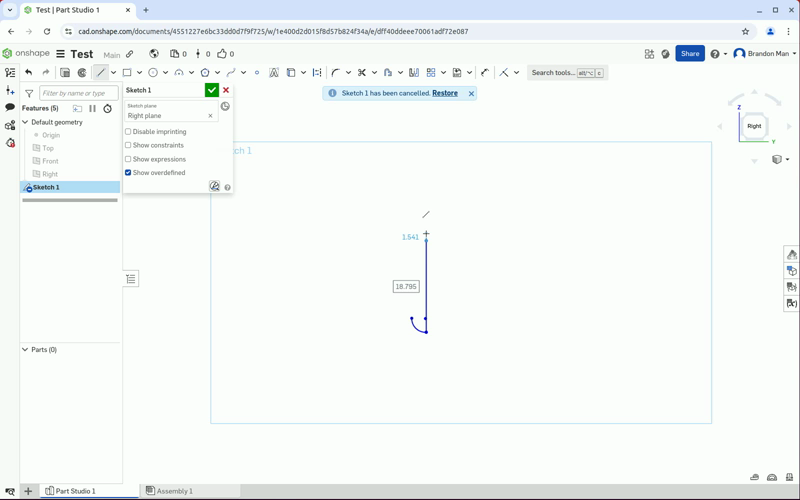
scroll(6)
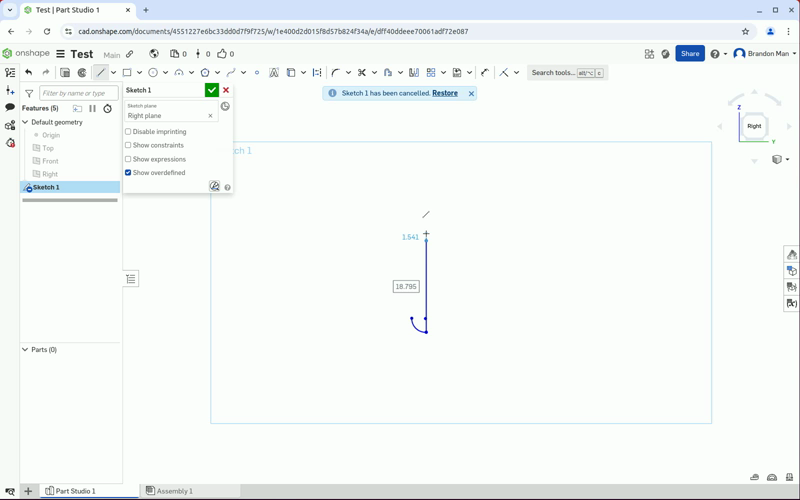
scroll(6)
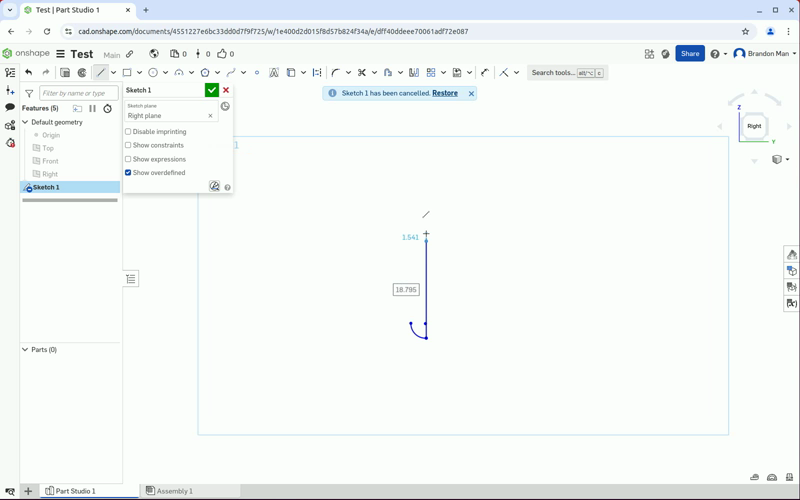
scroll(6)
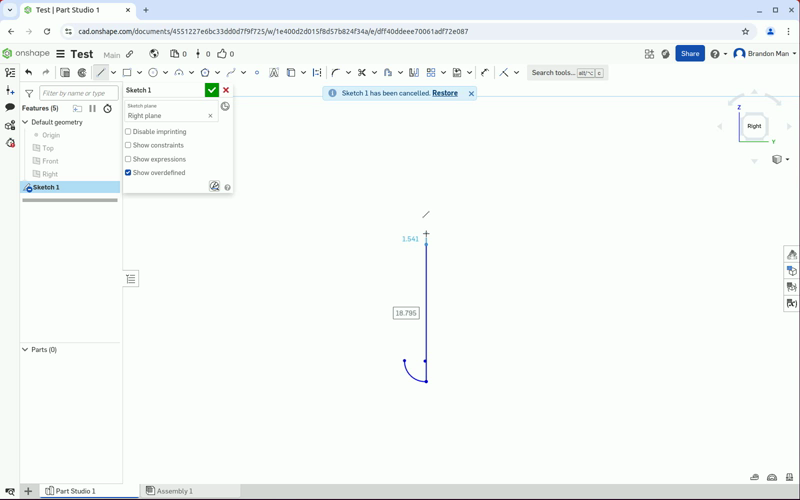
scroll(6)
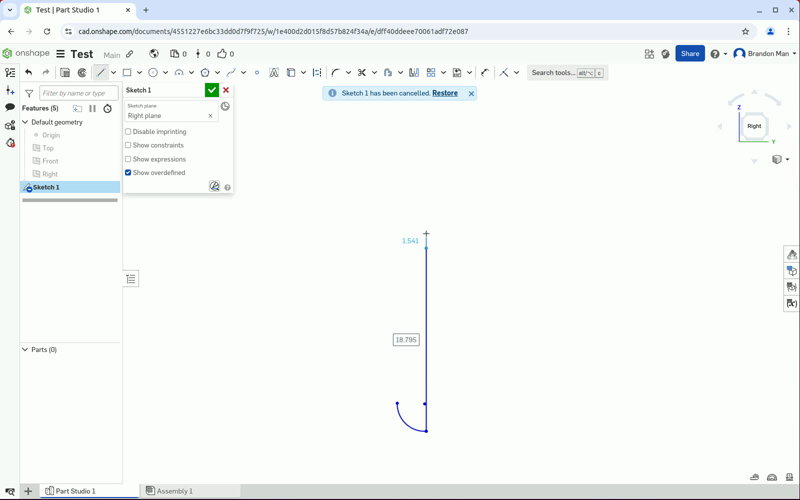
scroll(6)
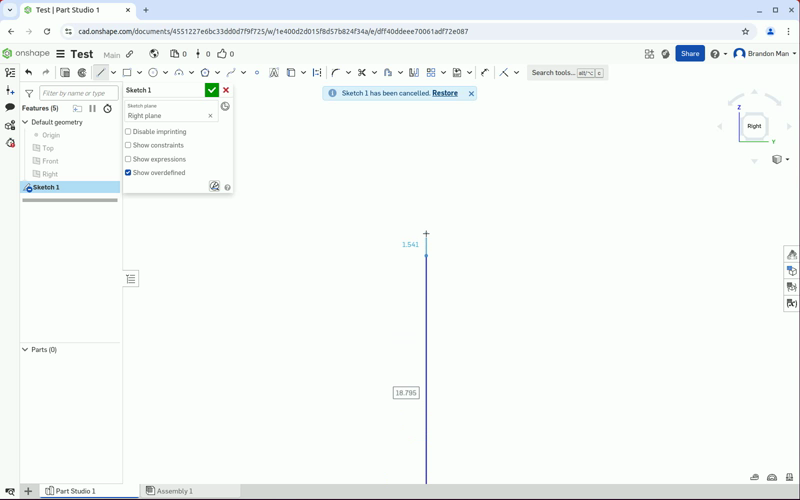
scroll(6)
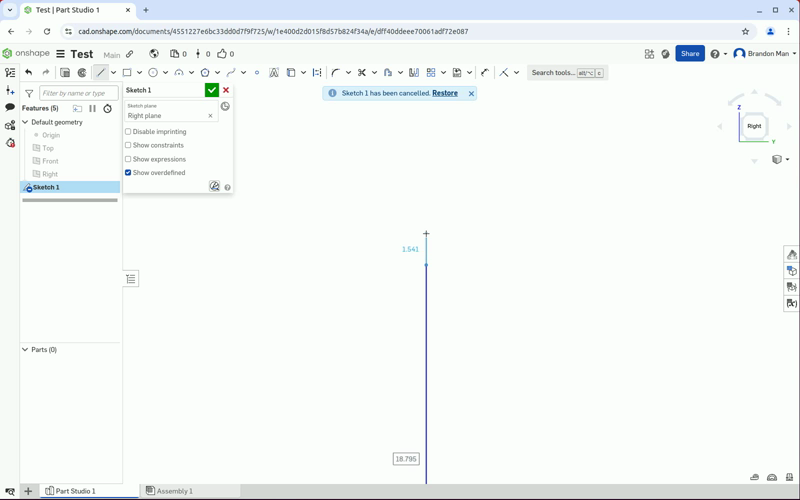
scroll(6)
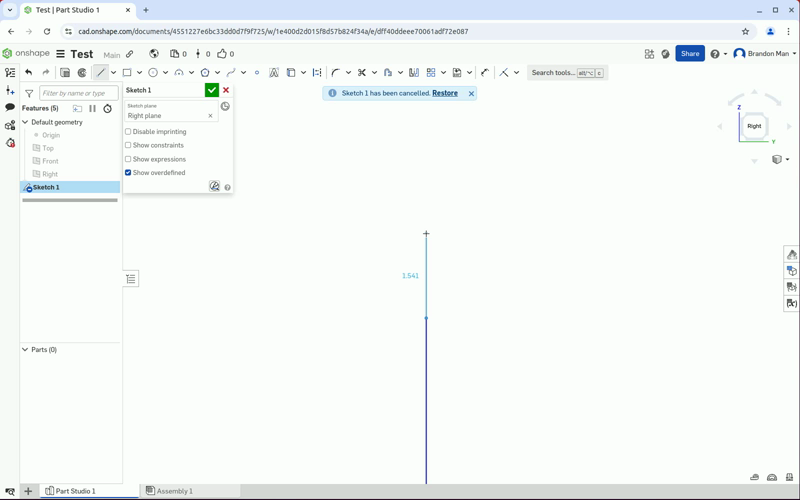
click(426, 233)
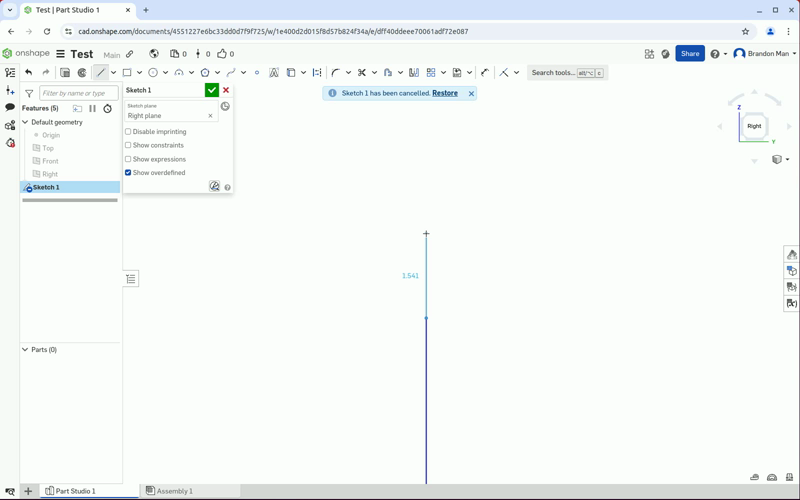
scroll(-6)
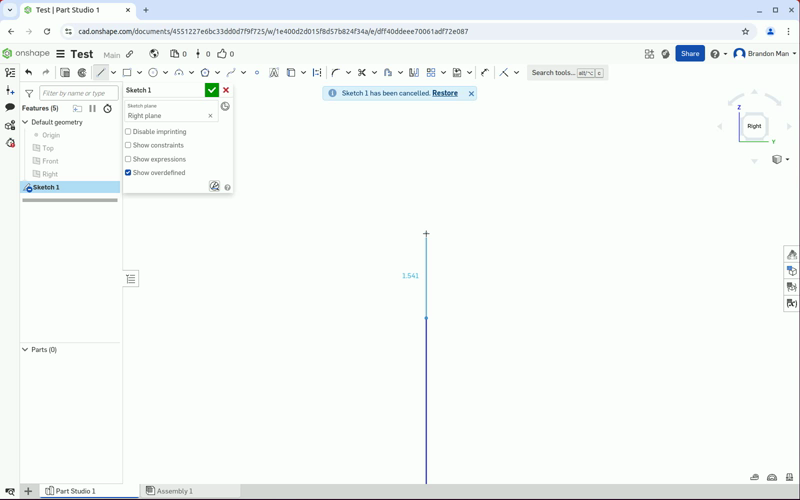
scroll(-6)
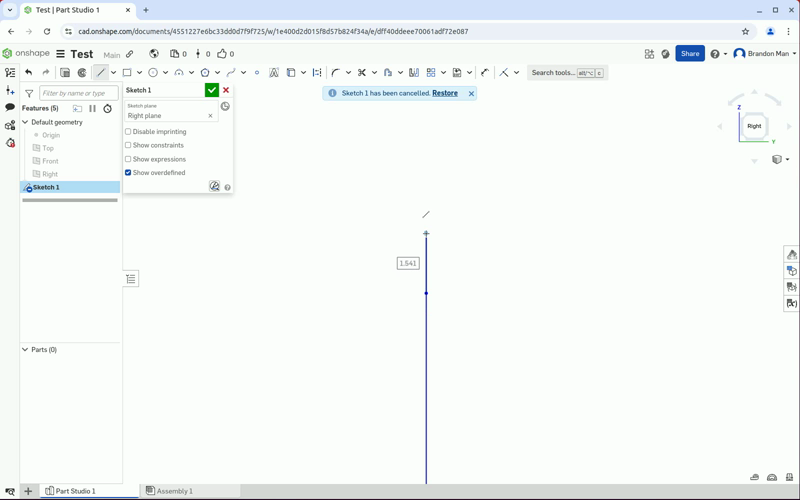
scroll(-6)
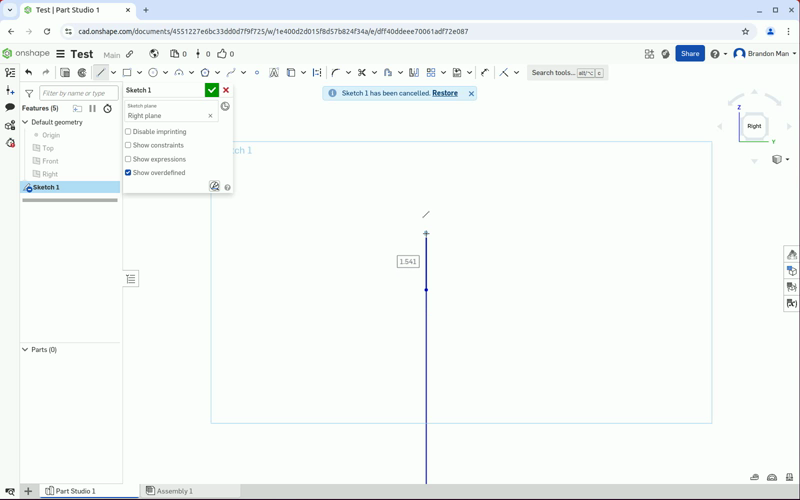
scroll(-6)
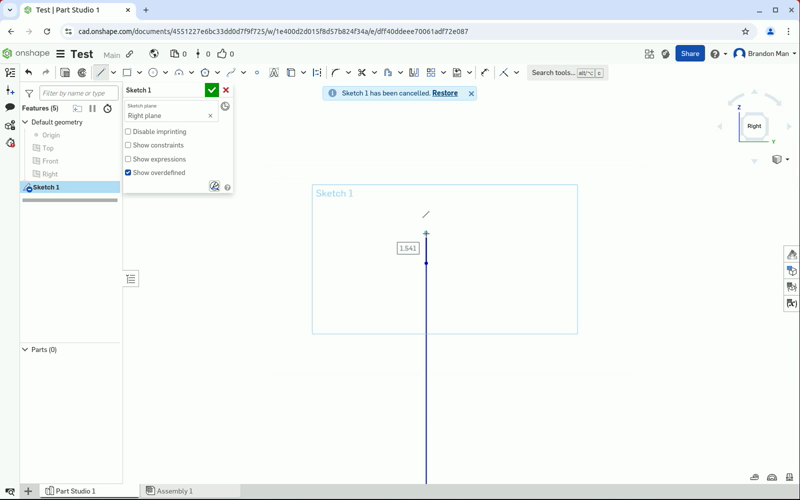
scroll(-6)
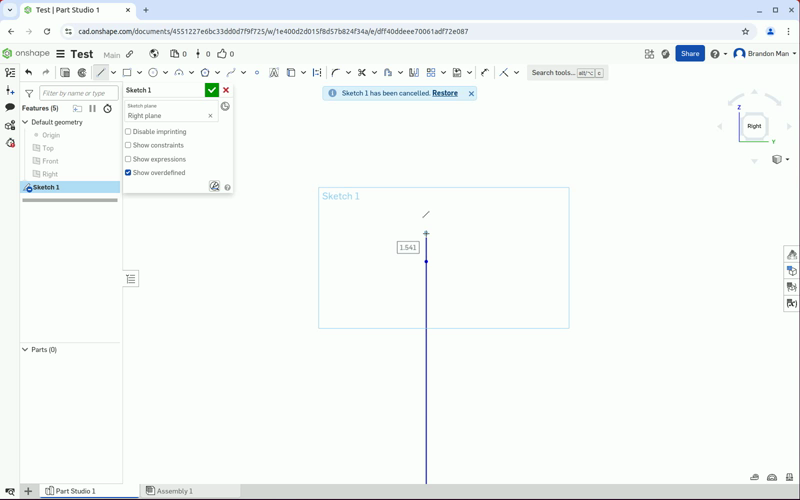
scroll(-6)
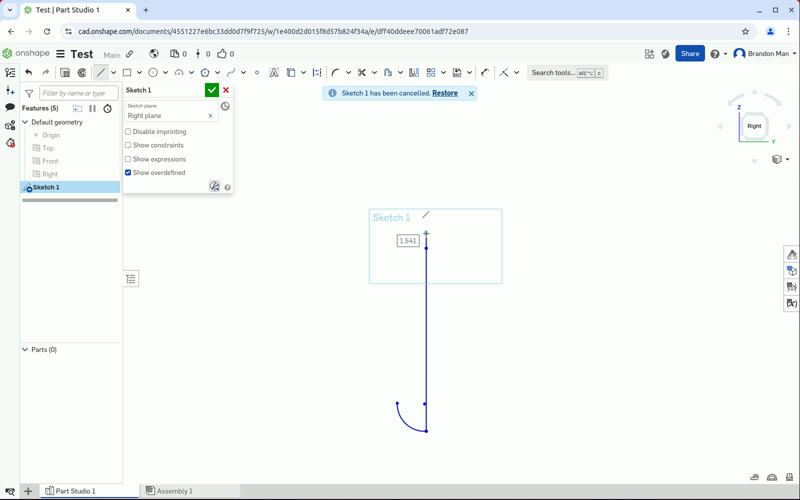
scroll(-6)
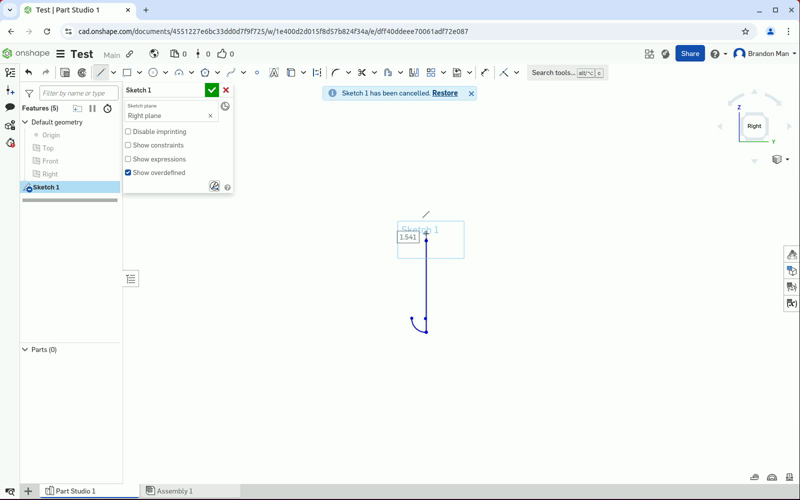
key_up(shift)
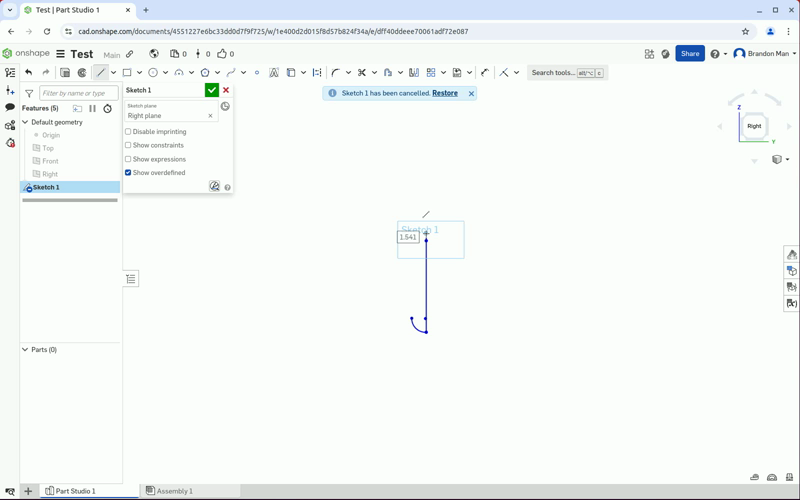
key(esc)
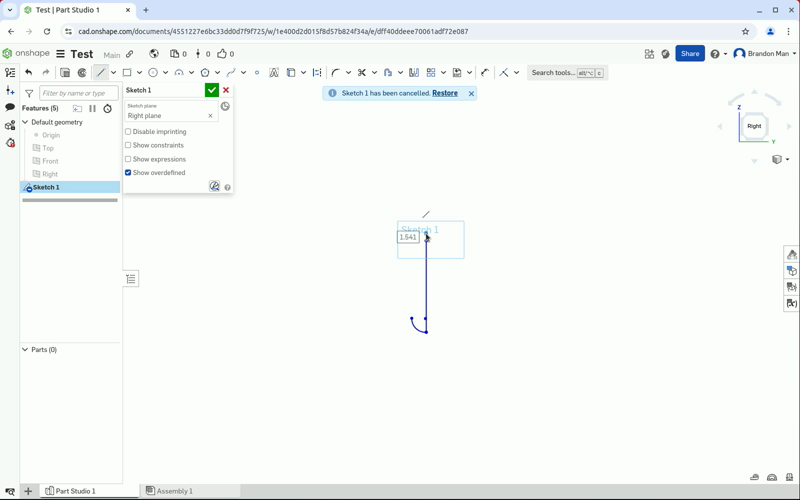
key(a)
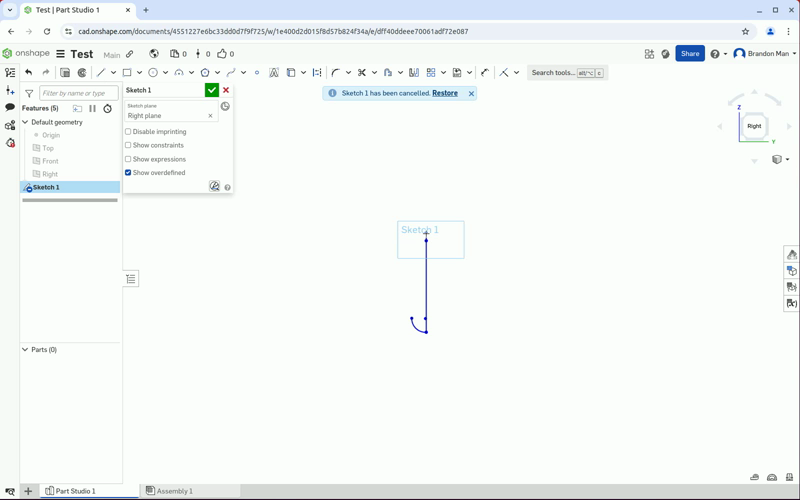
mouse_move(426, 233)
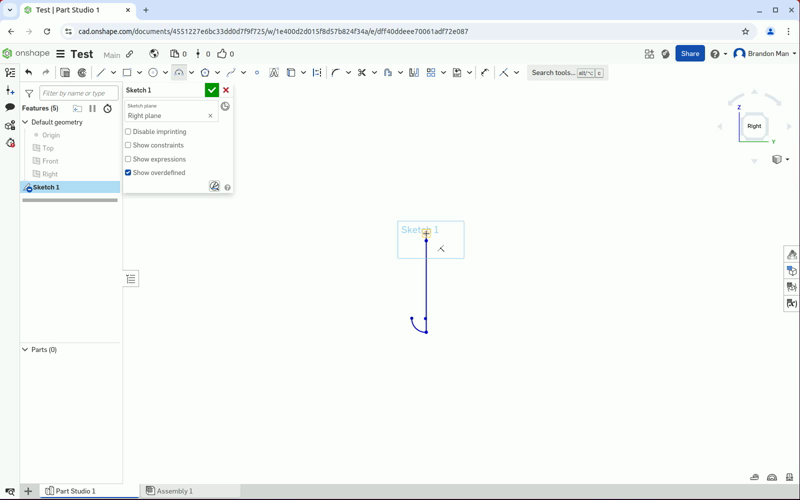
click(426, 233)
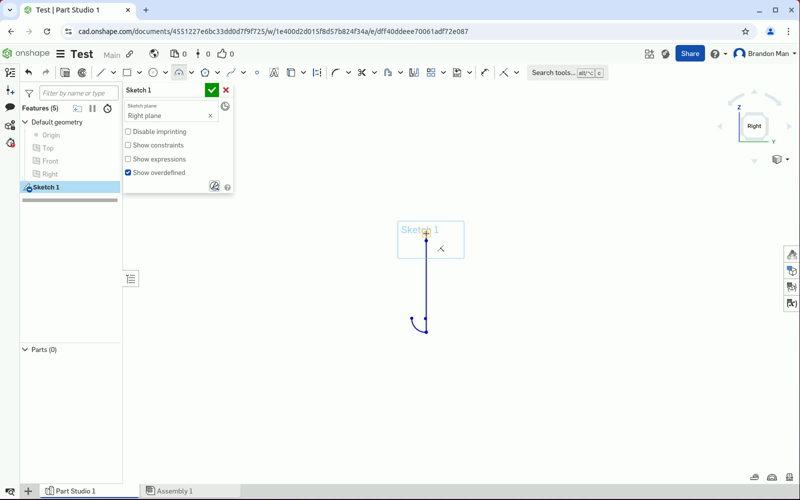
key_down(shift)
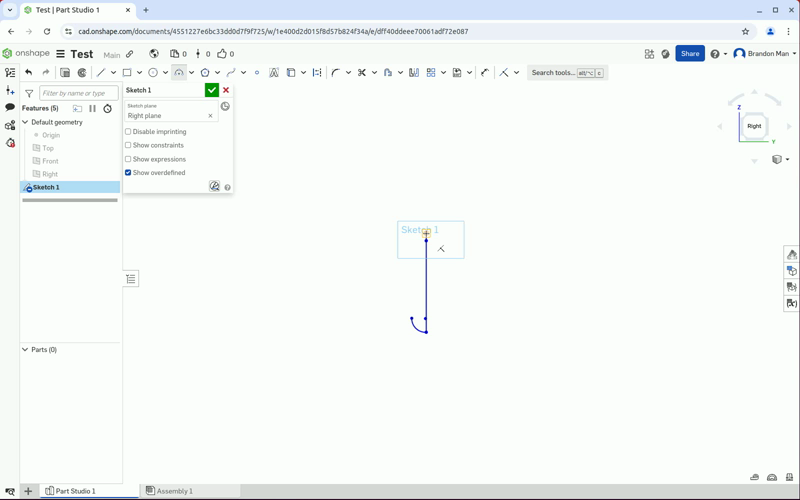
mouse_move(411, 247)
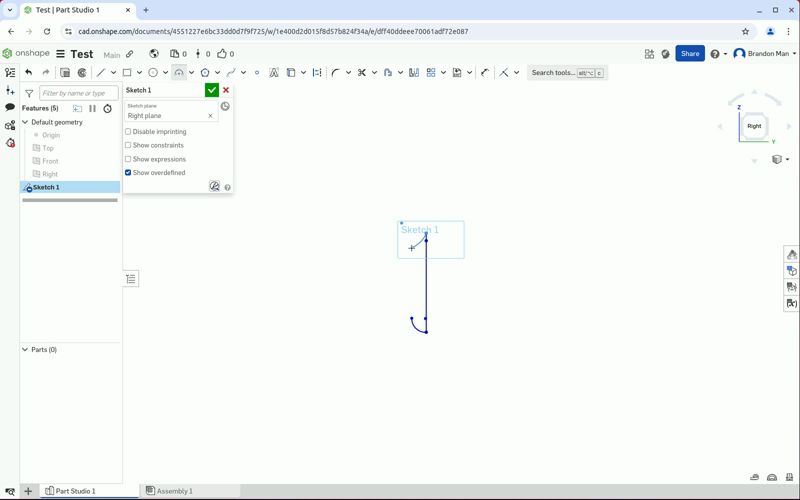
click(411, 247)
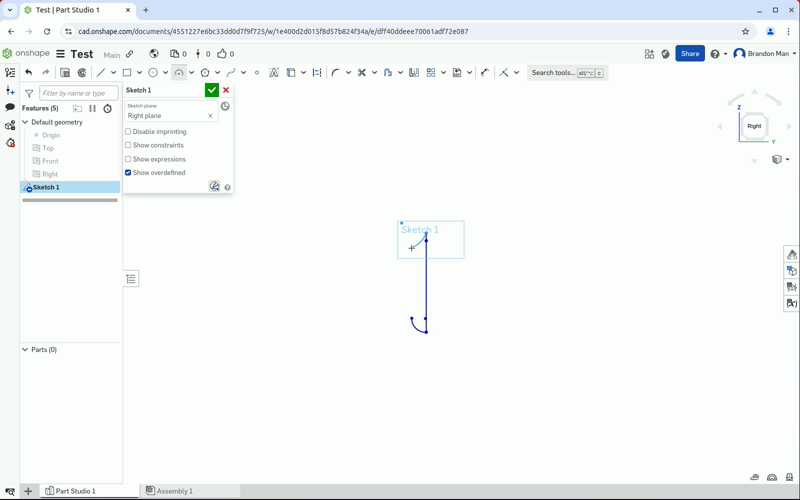
mouse_move(415, 237)
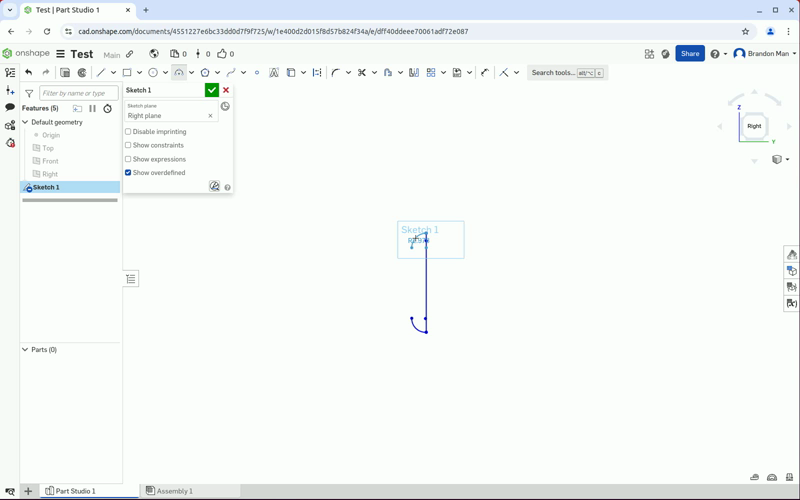
click(415, 237)
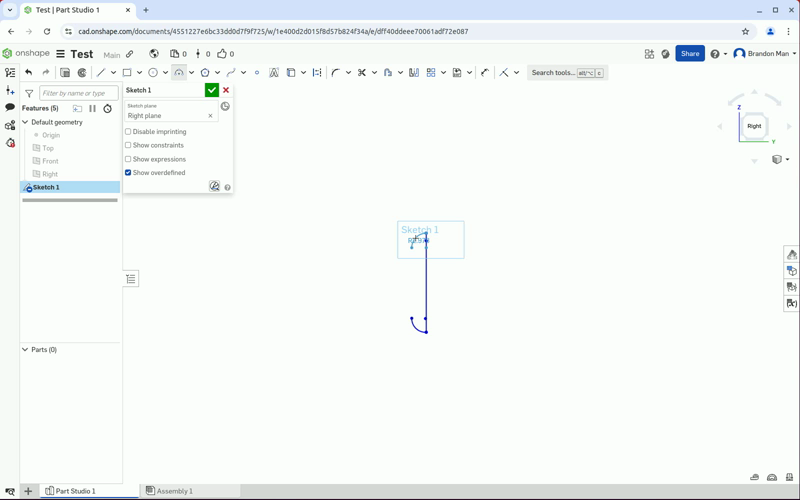
key_up(shift)
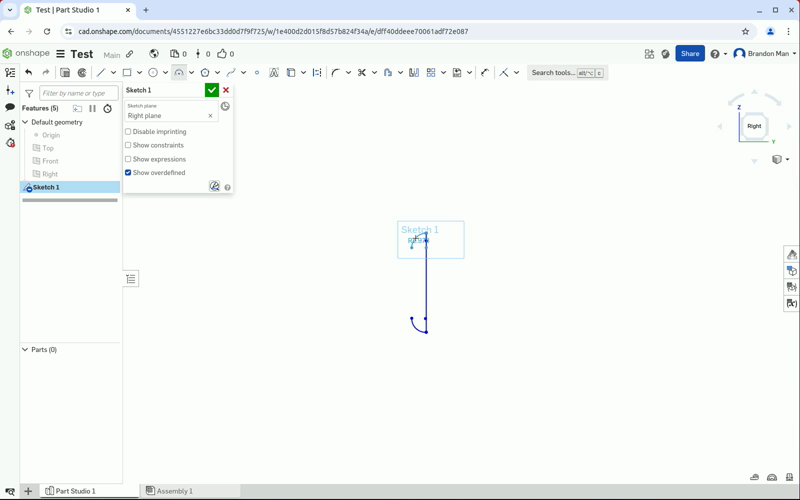
key(esc)
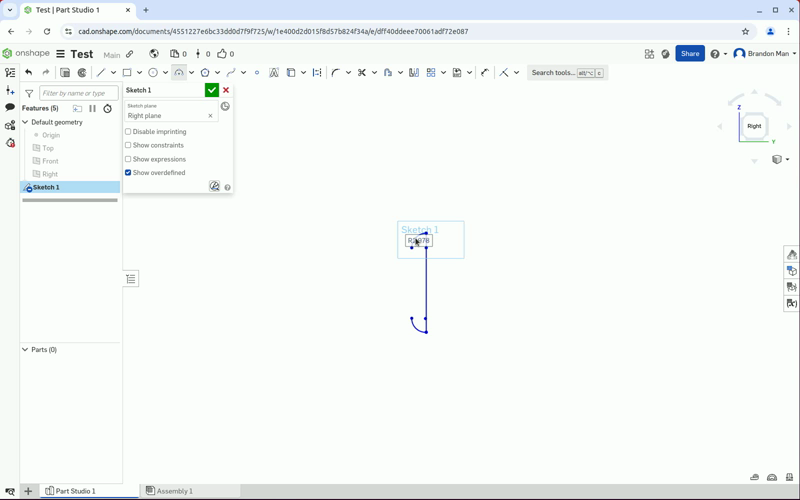
key(l)
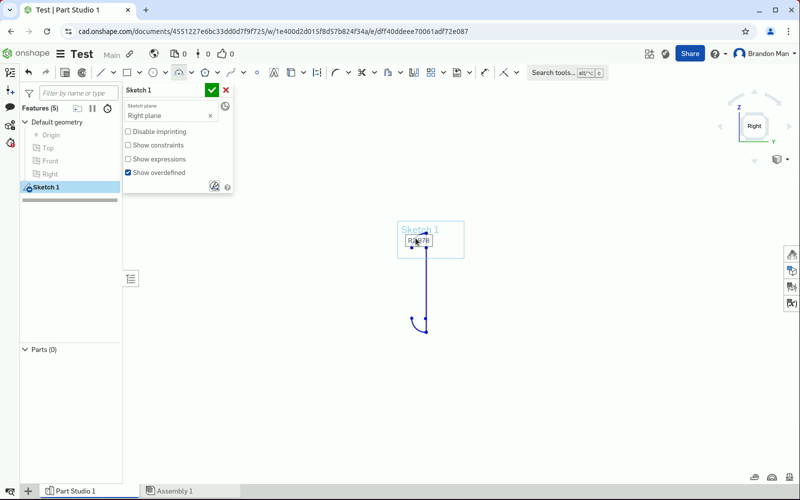
mouse_move(411, 247)
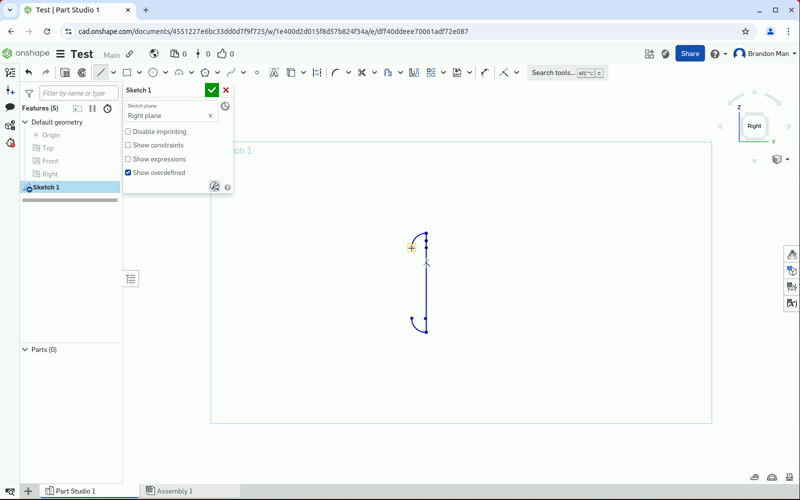
click(411, 247)
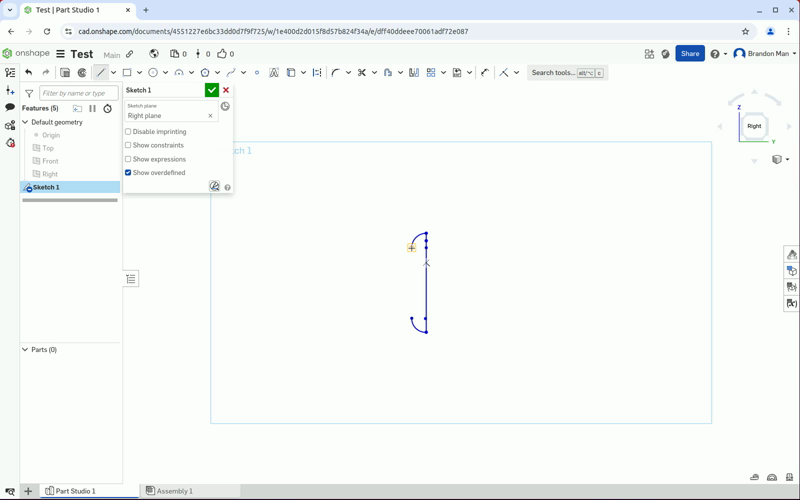
key_down(shift)
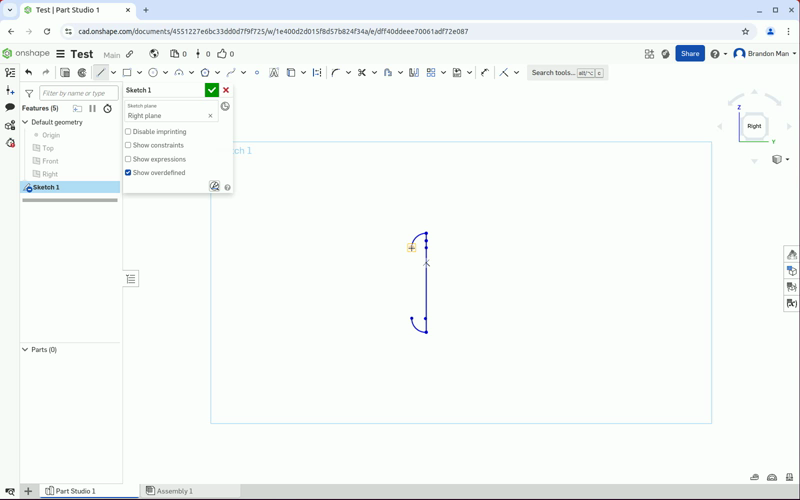
mouse_move(411, 318)
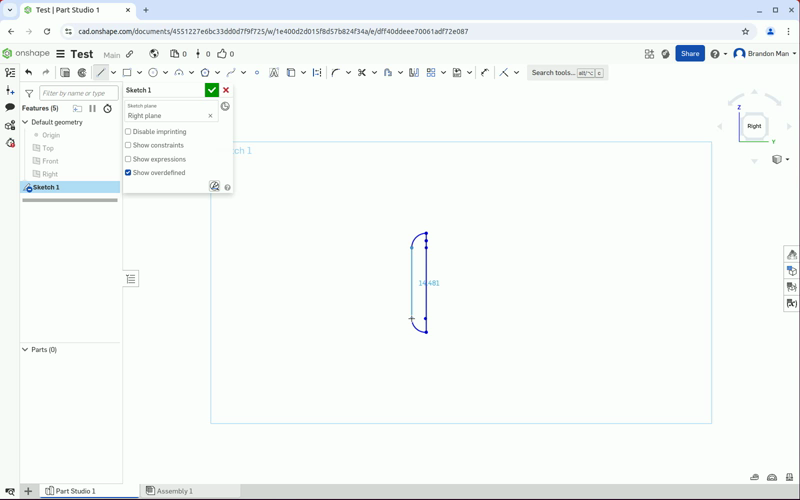
key_up(shift)
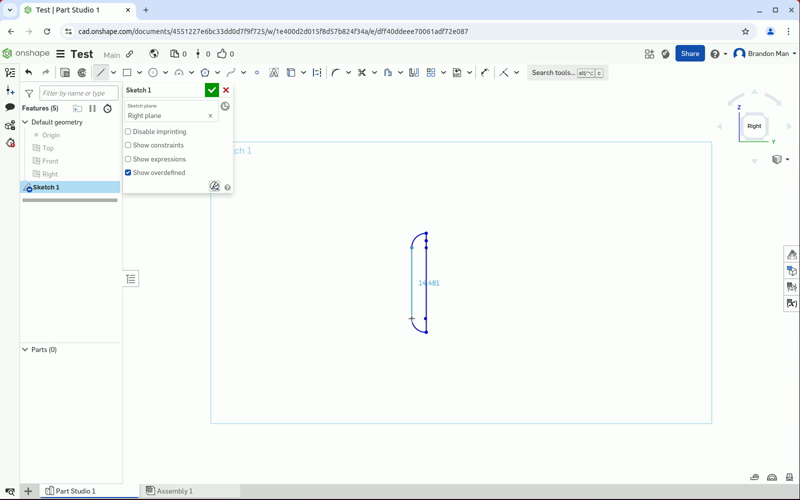
click(411, 318)
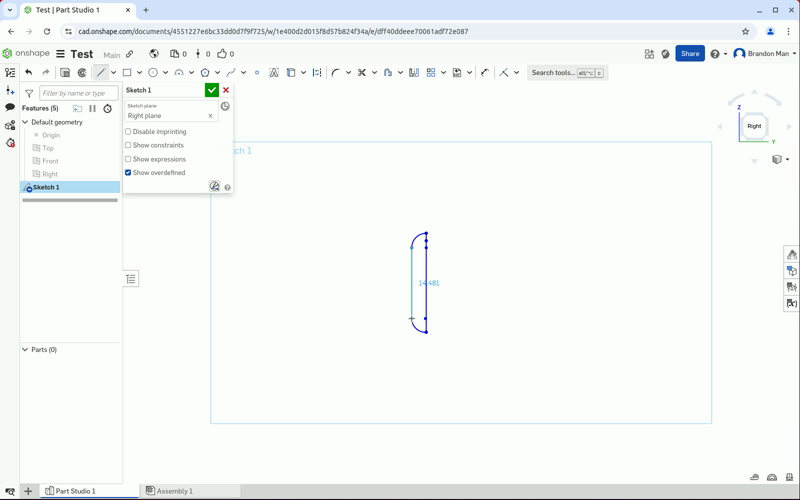
key(esc)
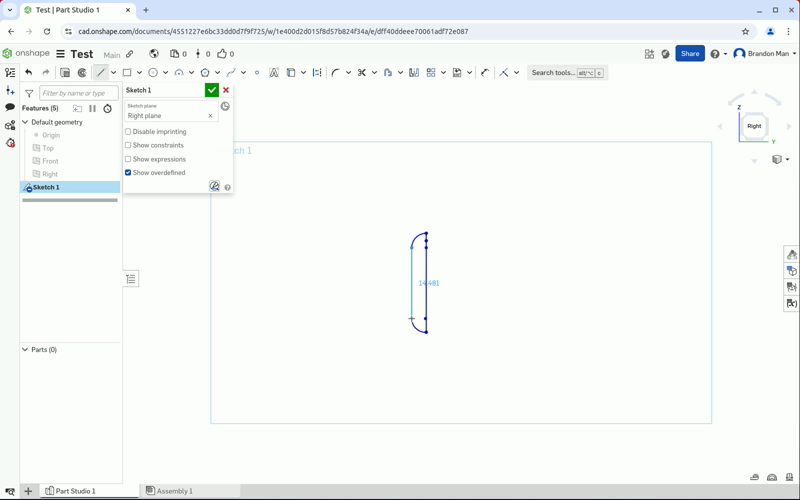
mouse_move(423, 261)
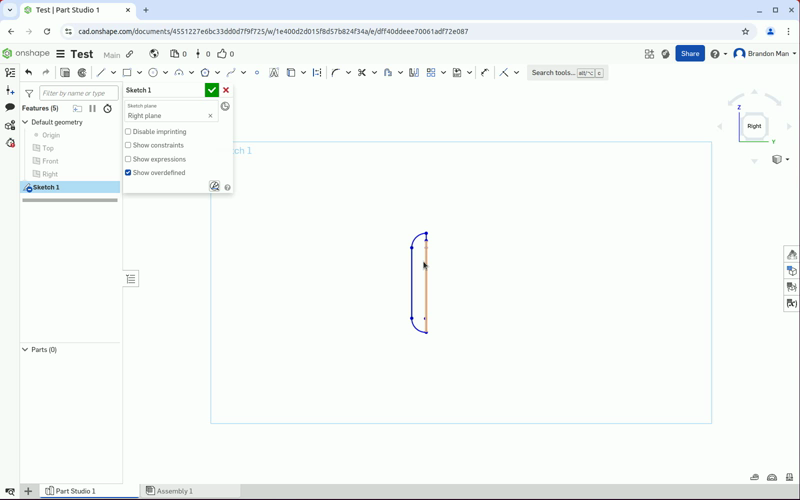
scroll(6)
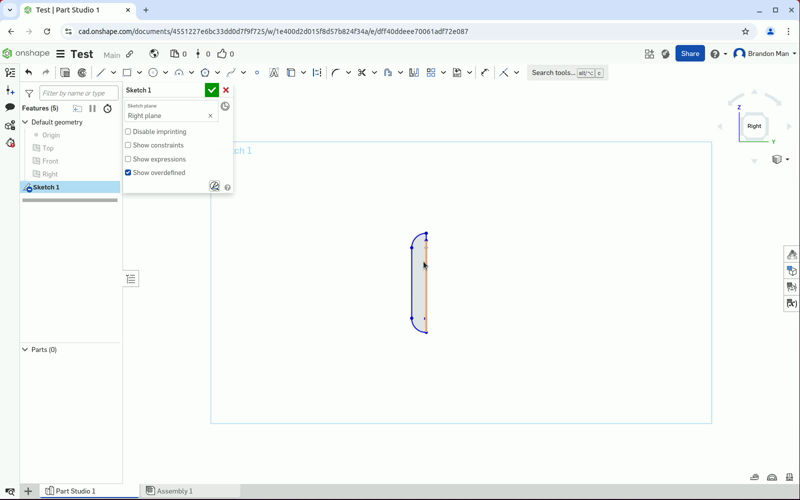
scroll(6)
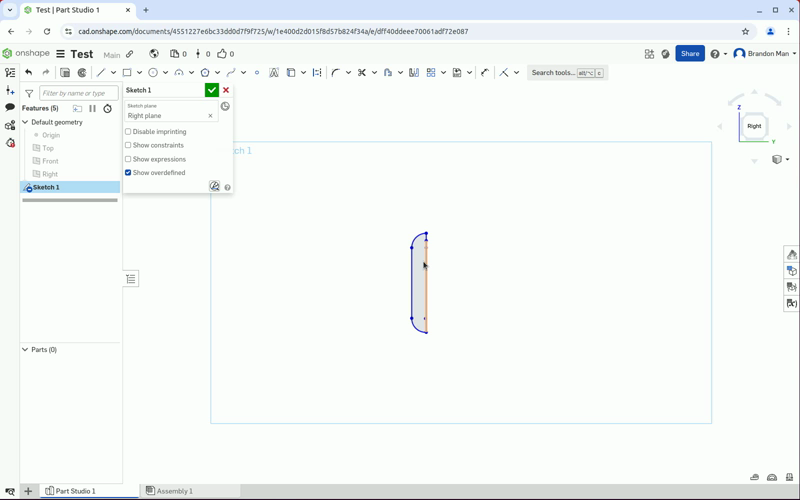
scroll(6)
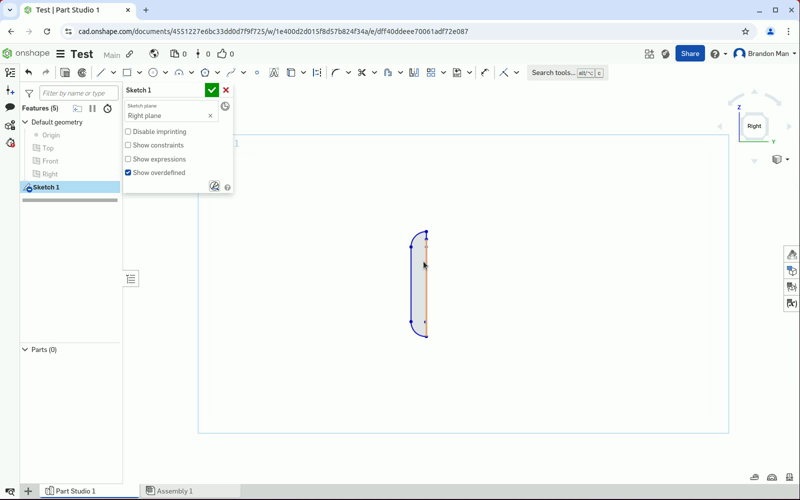
scroll(6)
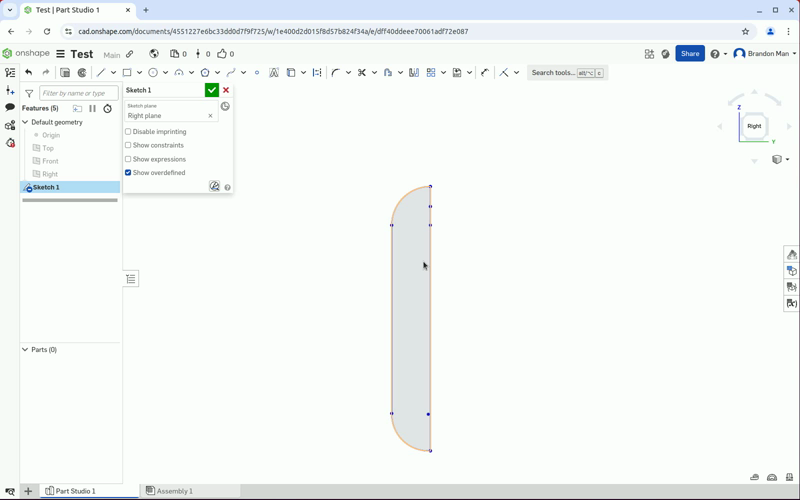
scroll(6)
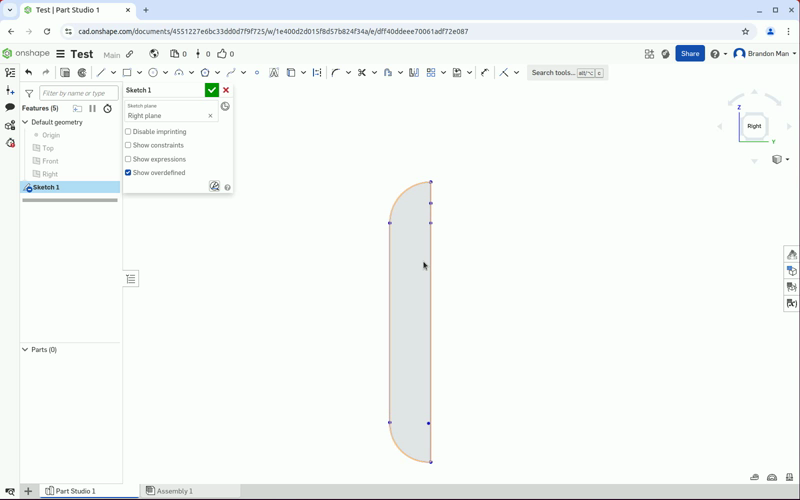
scroll(6)
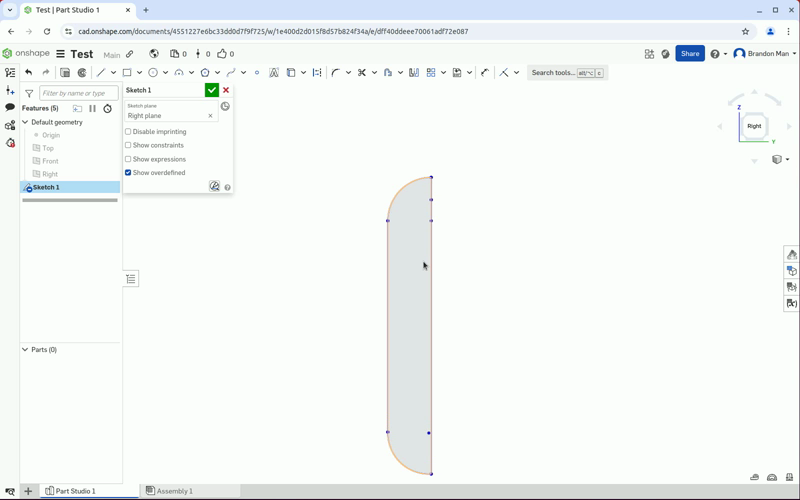
scroll(6)
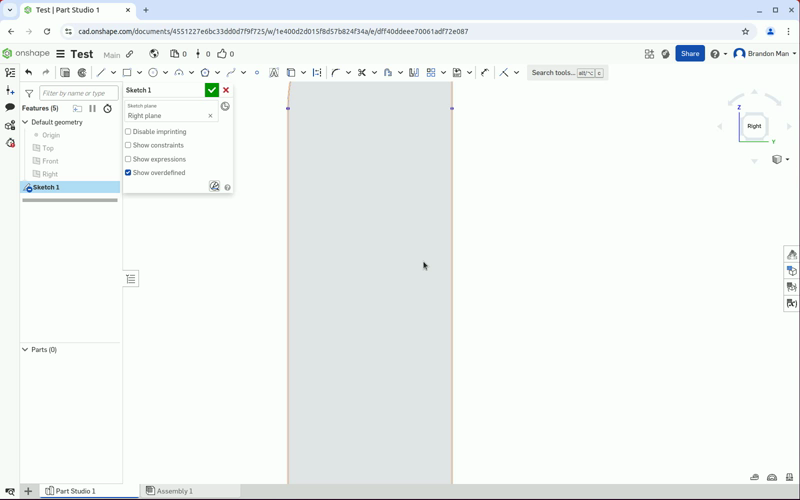
click(423, 261)
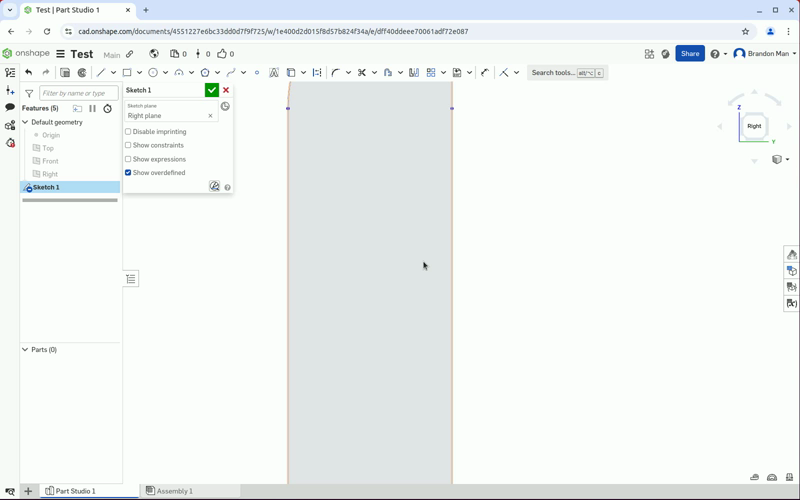
scroll(-6)
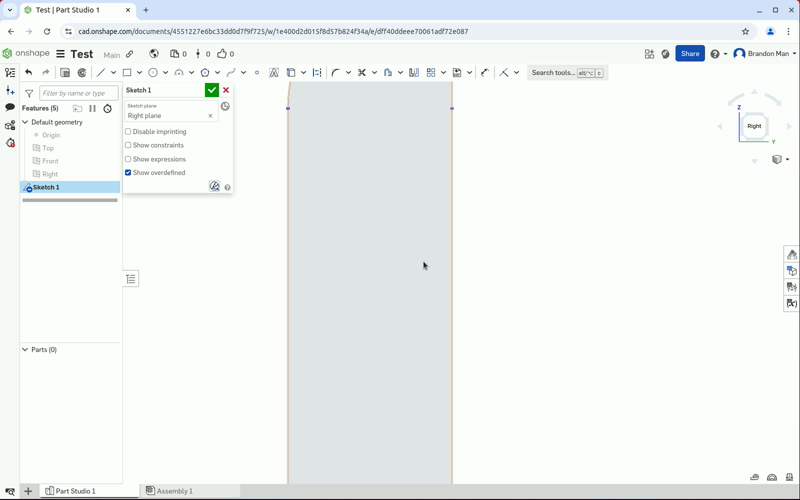
scroll(-6)
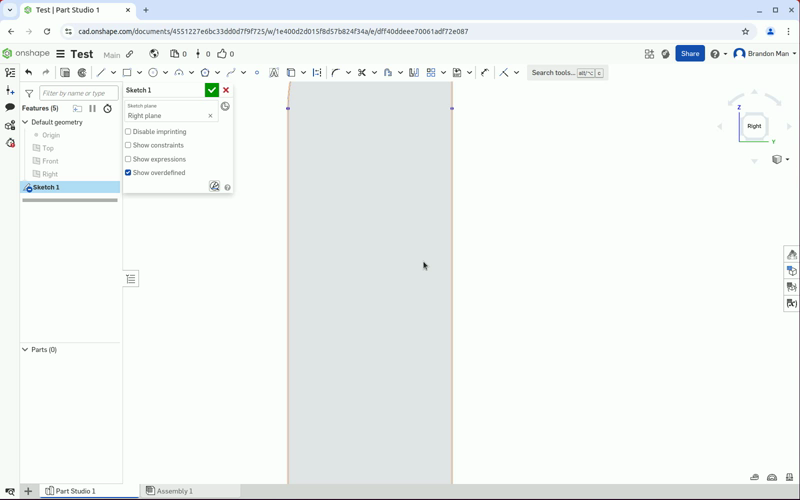
scroll(-6)
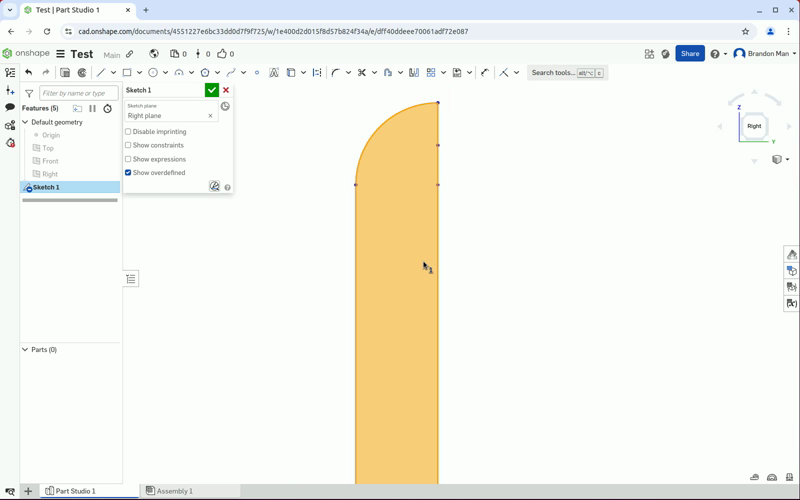
scroll(-6)
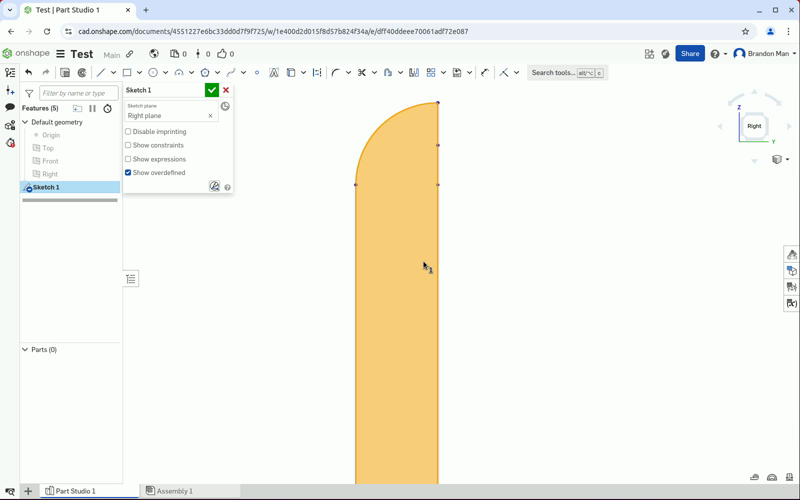
scroll(-6)
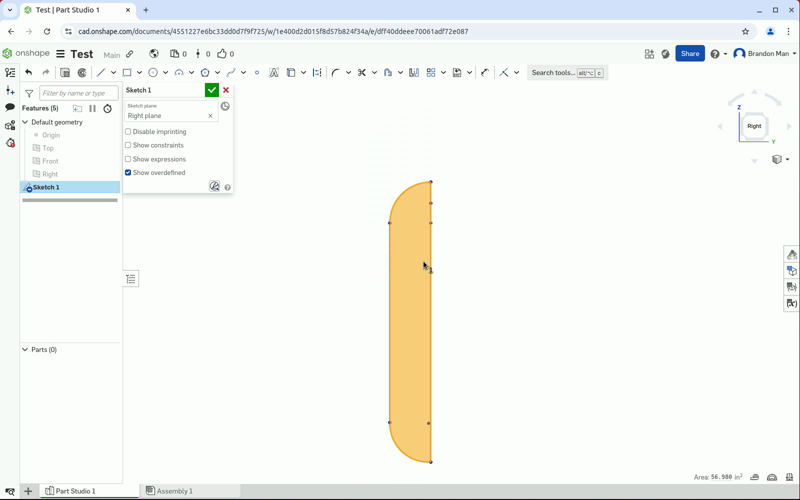
scroll(-6)
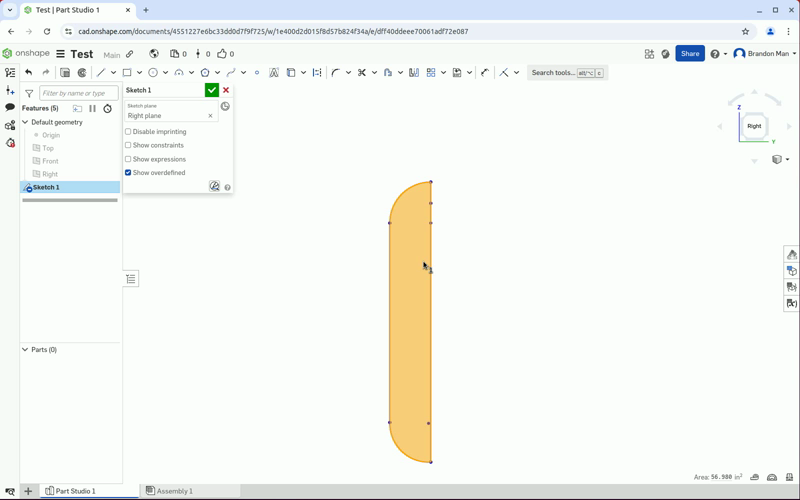
scroll(-6)
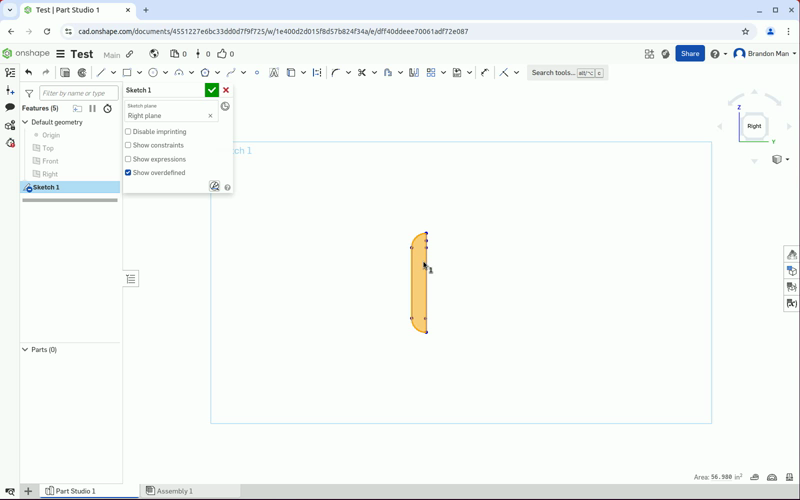
mouse_move(73, 352)
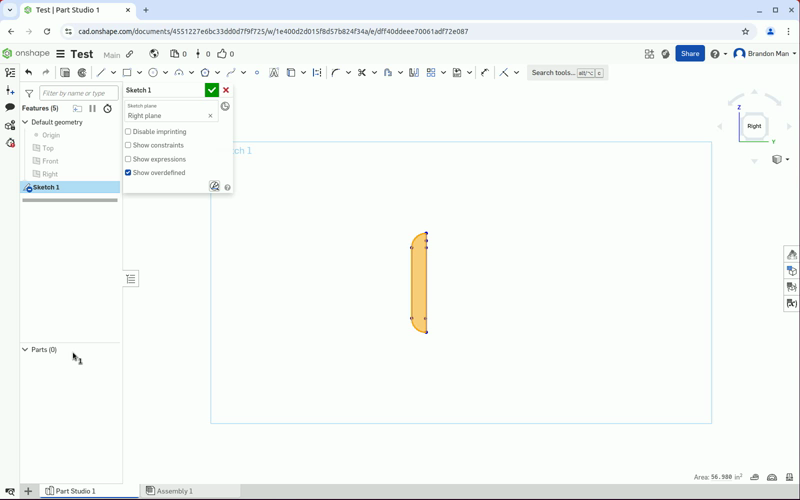
key(shift+y)
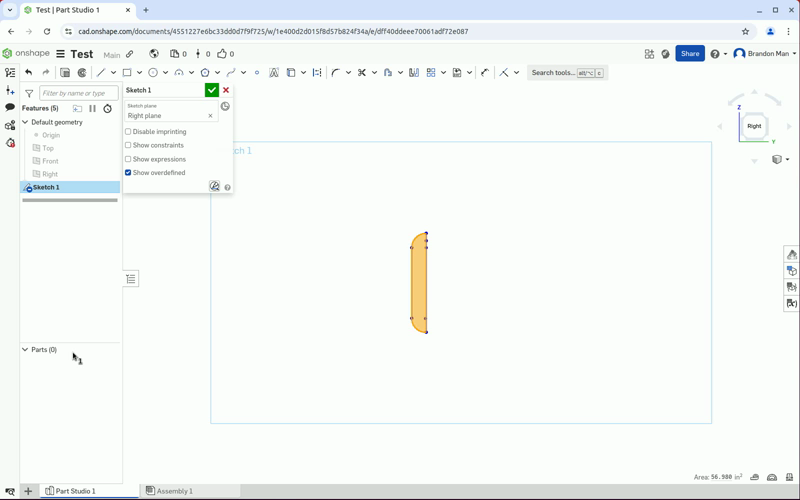
key(shift+e)
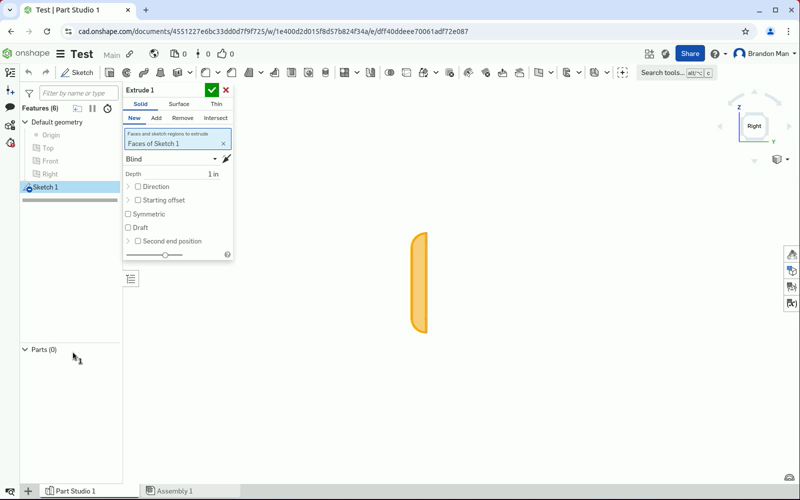
mouse_move(143, 106)
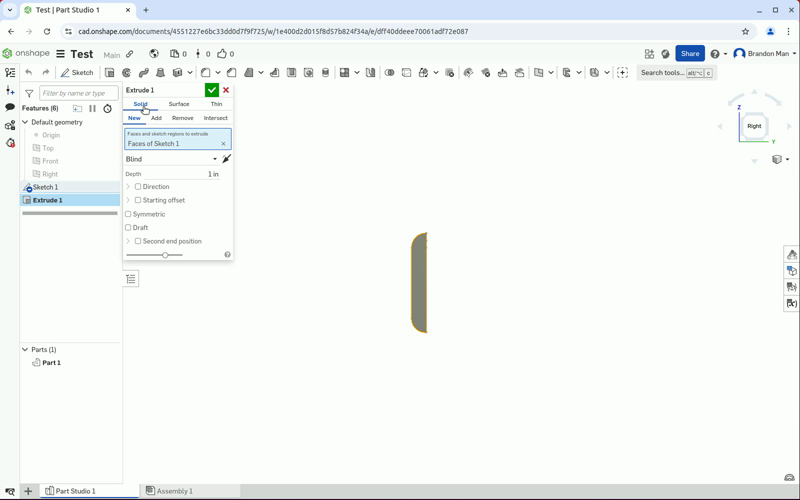
click(143, 106)
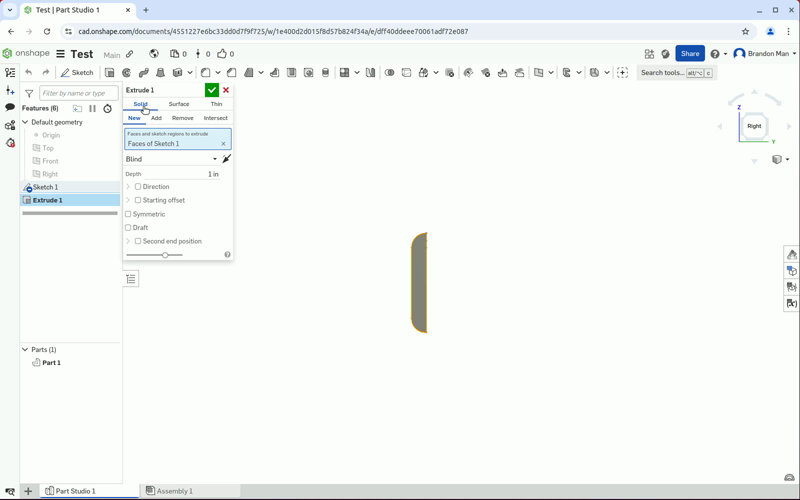
mouse_move(137, 120)
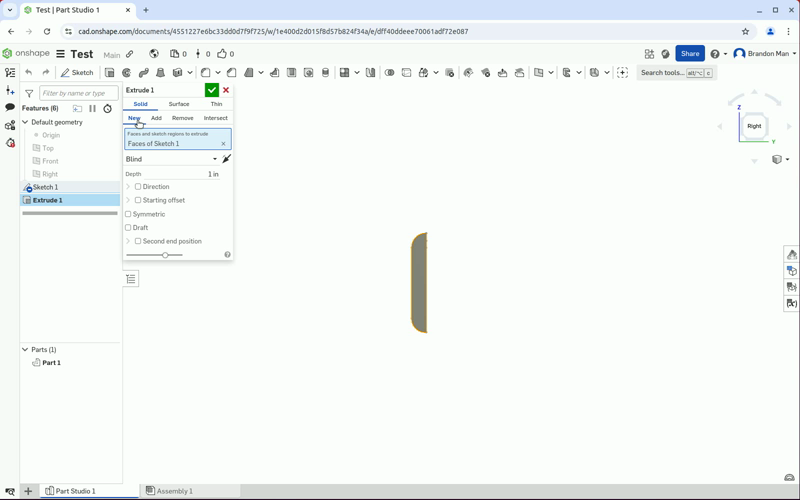
click(137, 120)
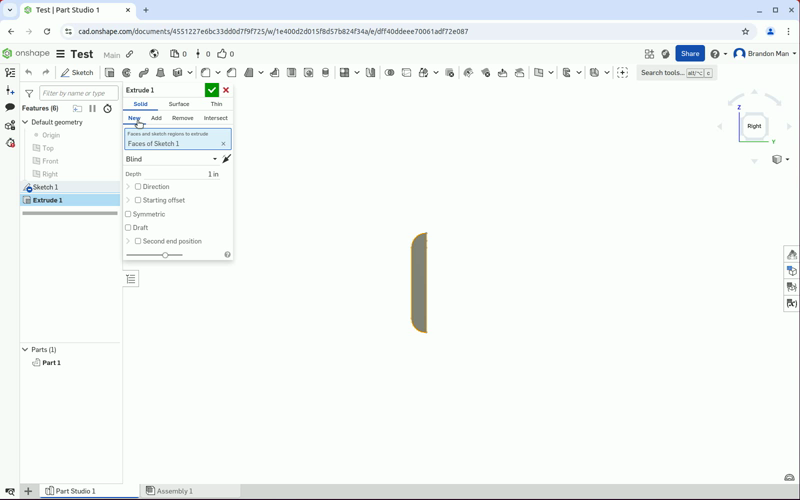
key(tab, 4)
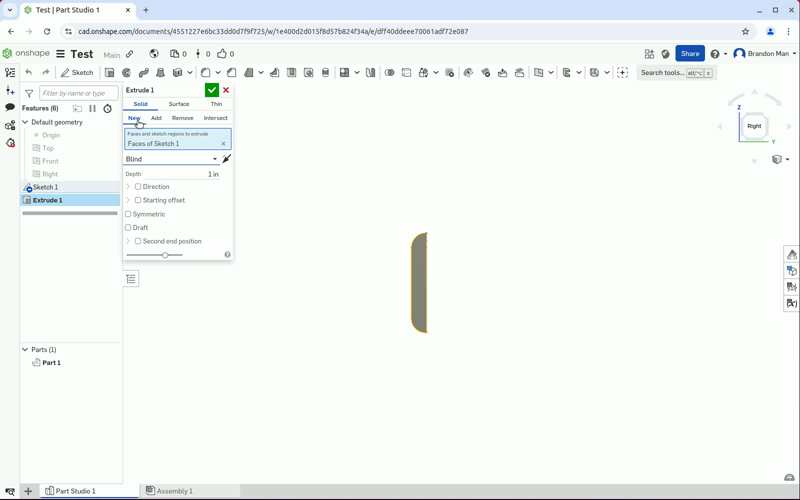
text(23.108)
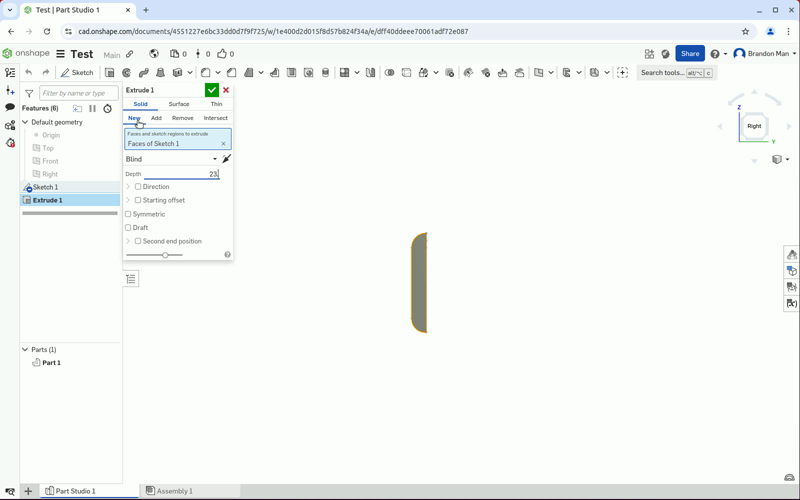
key(enter)
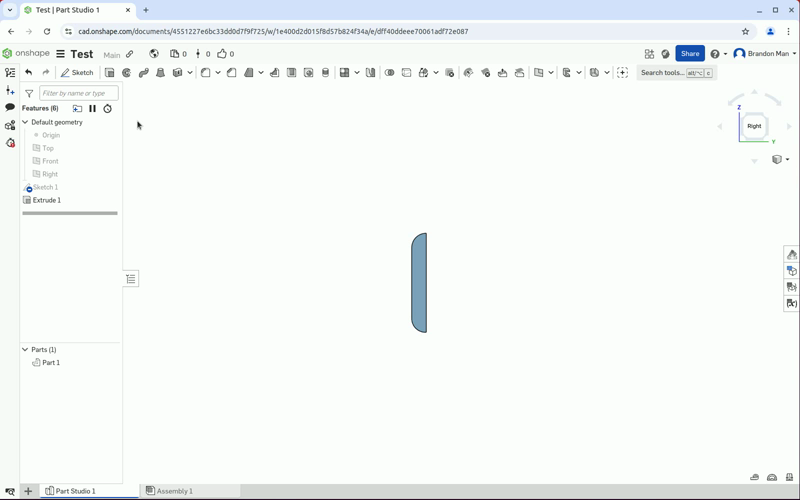
key(shift+h)
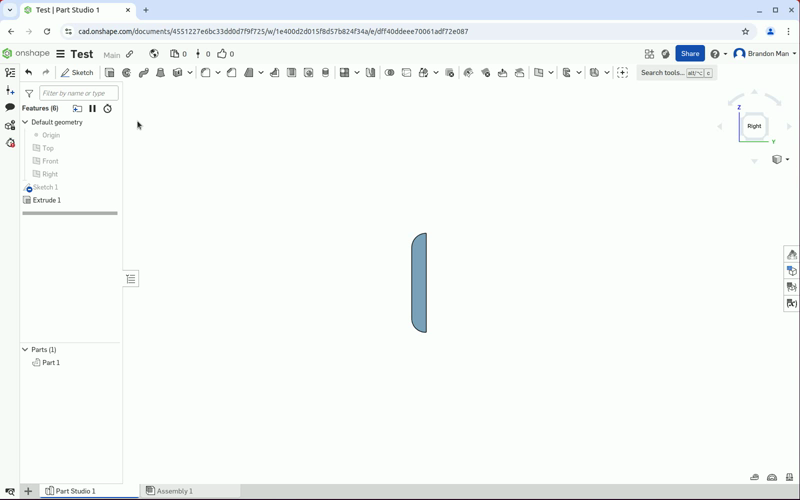
key(shift+h)
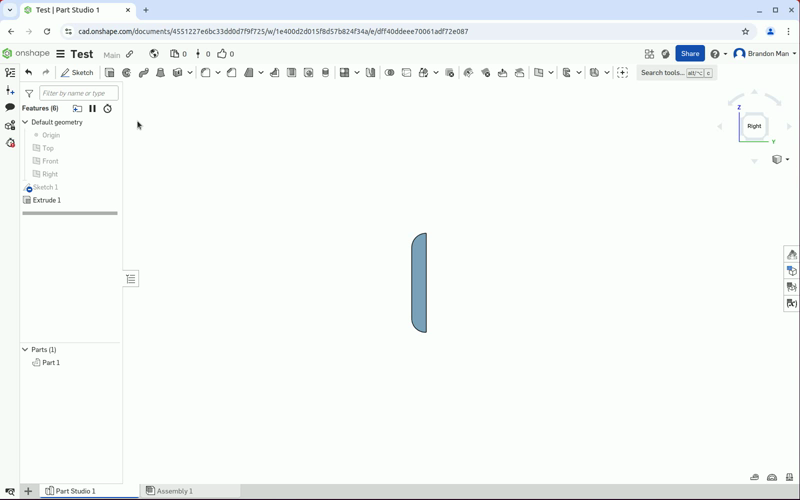
mouse_move(73, 189)
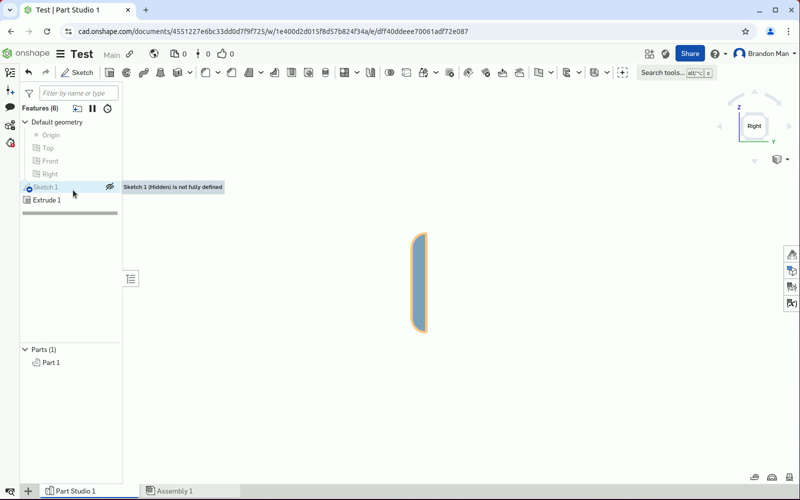
click(73, 189)
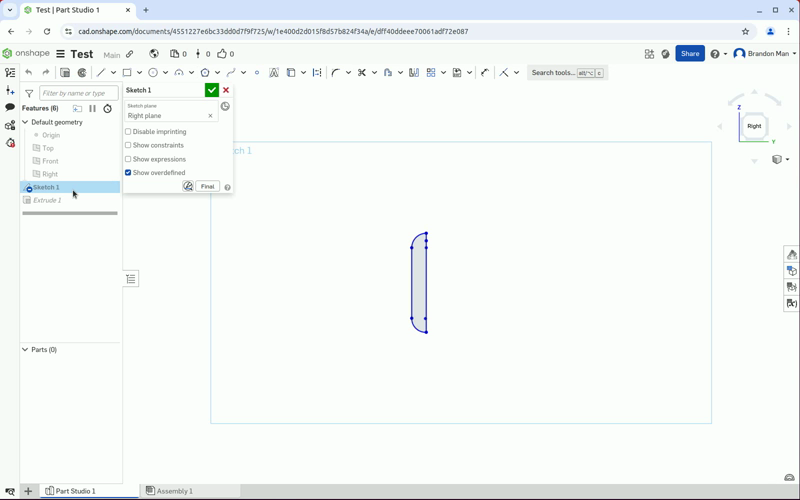
mouse_move(229, 92)
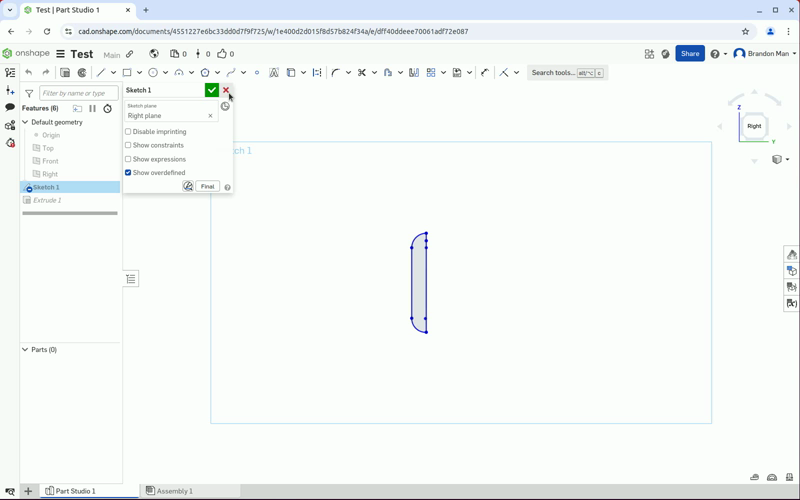
click(229, 92)
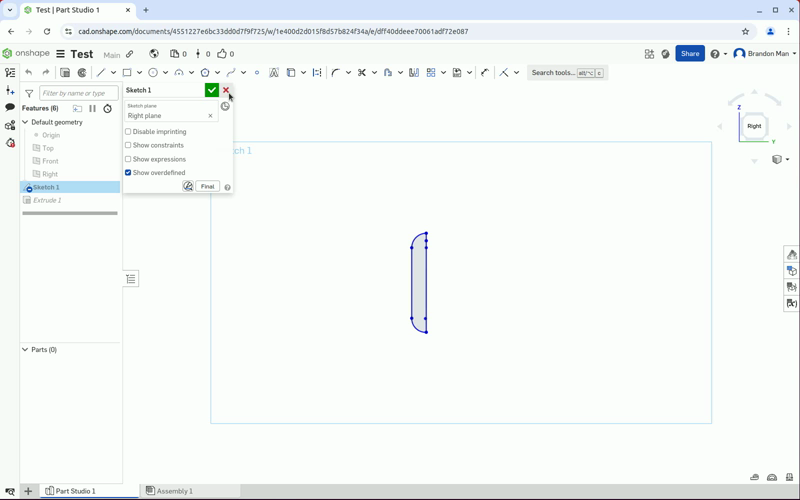
key(shift+s)
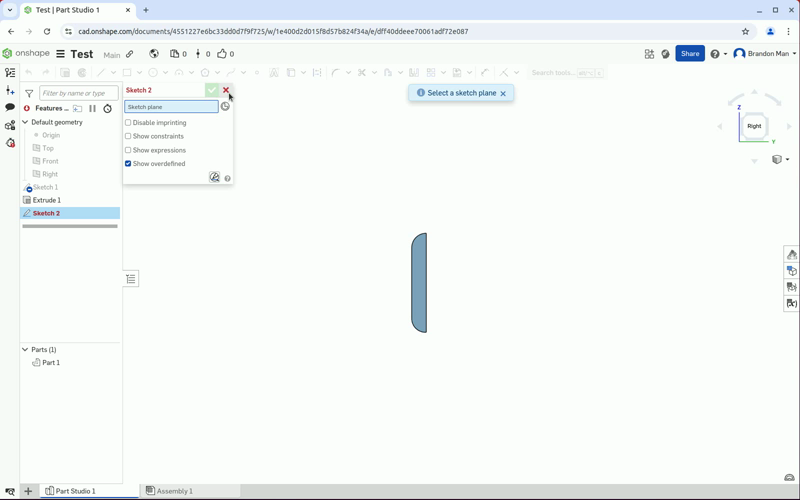
mouse_move(73, 176)
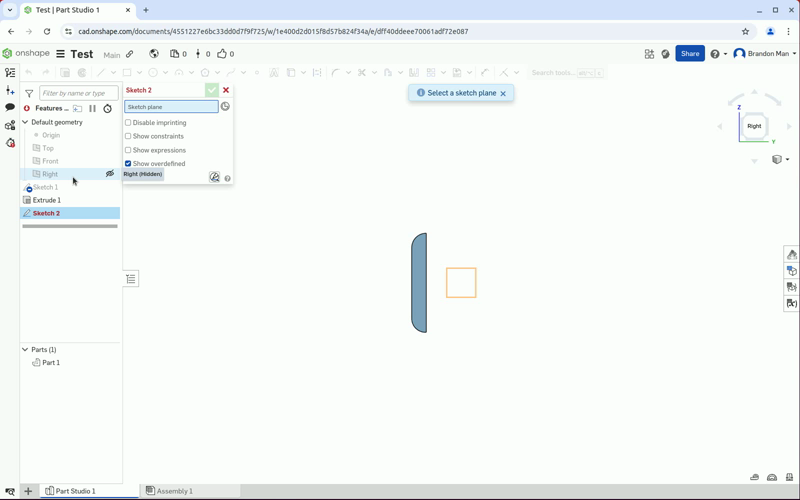
click(73, 176)
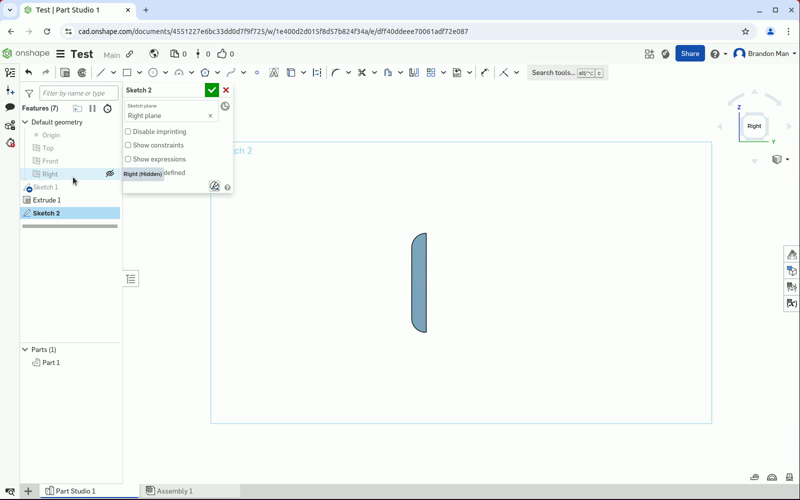
mouse_move(73, 352)
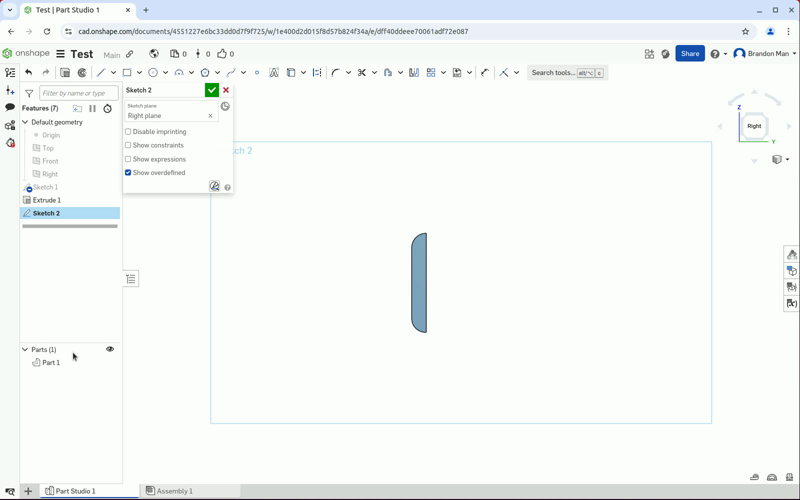
key(y)
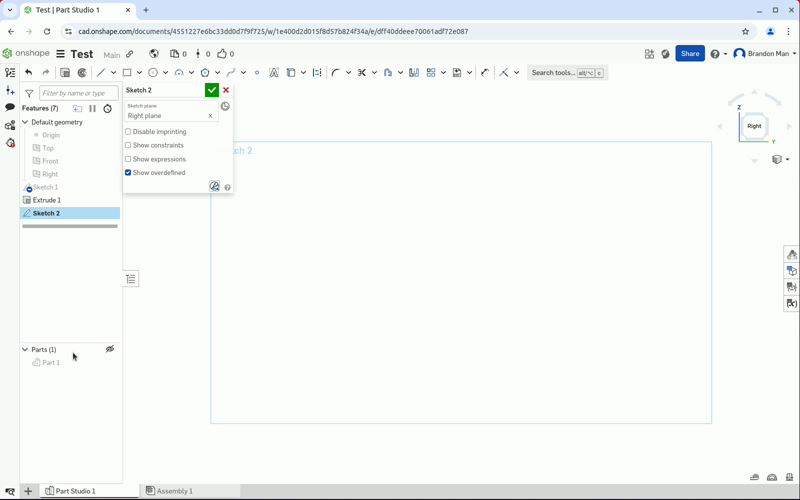
key(l)
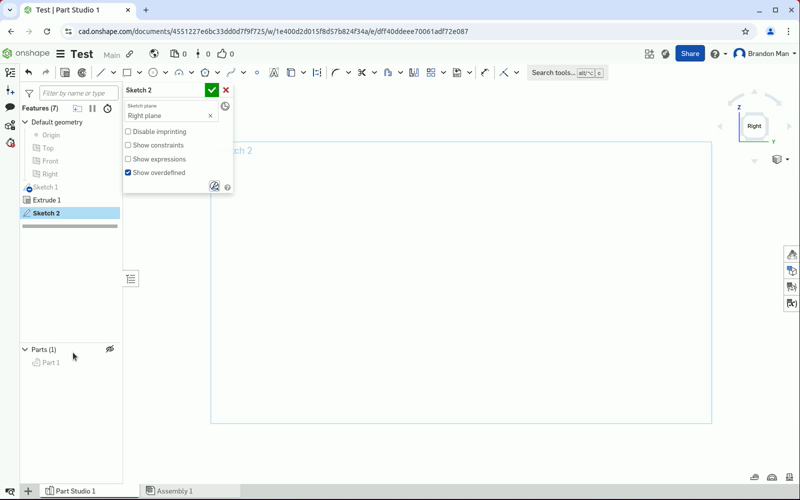
key_down(shift)
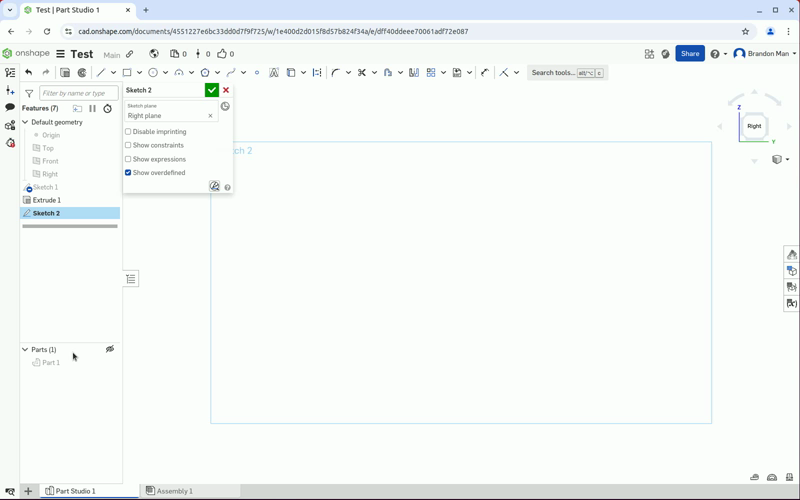
mouse_move(425, 332)
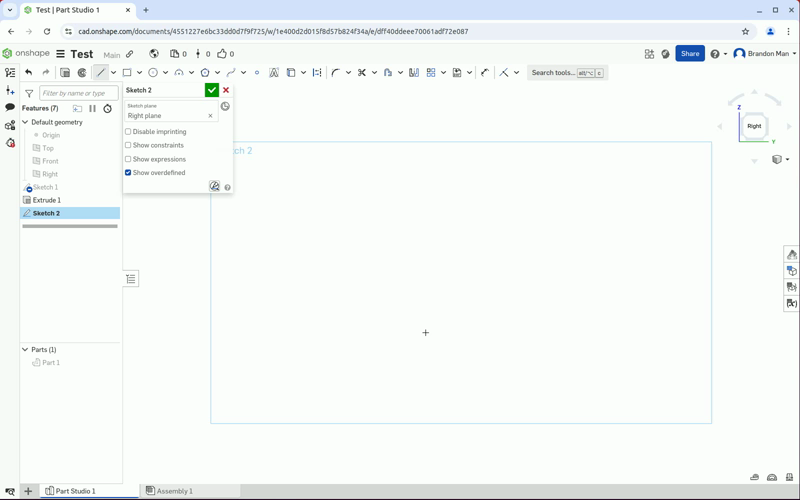
click(425, 332)
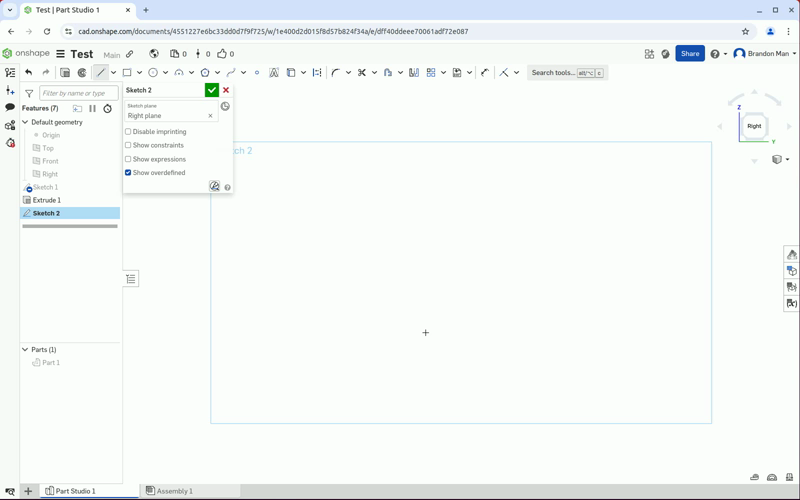
key_up(shift)
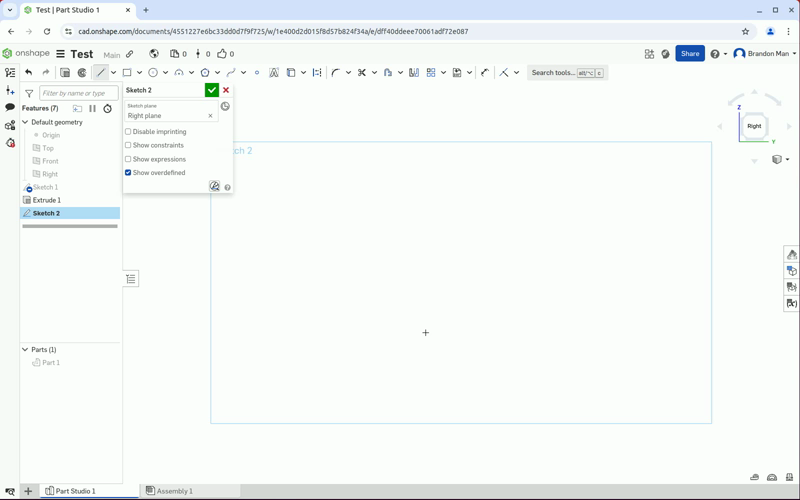
key_down(shift)
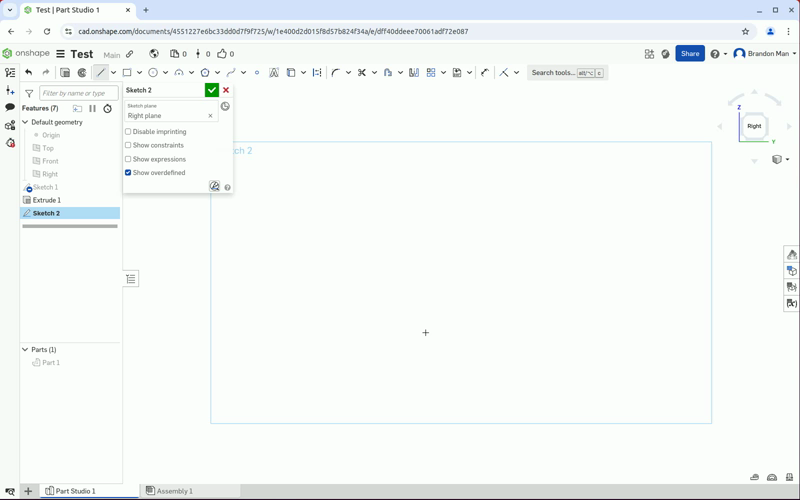
mouse_move(502, 332)
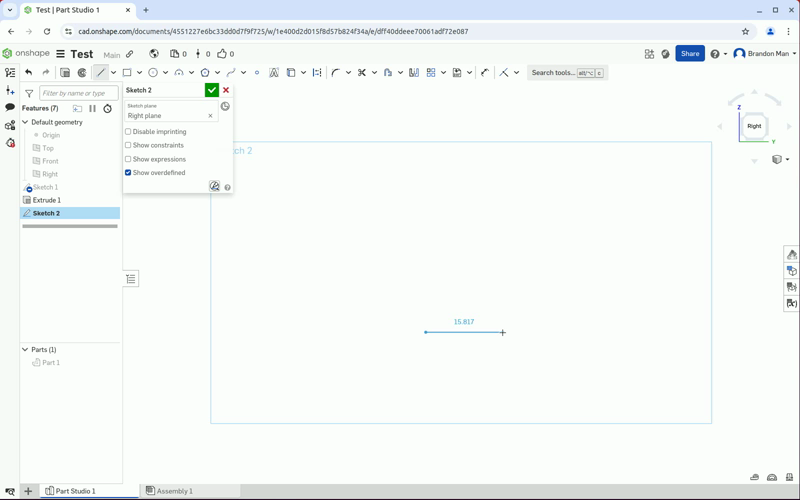
click(502, 332)
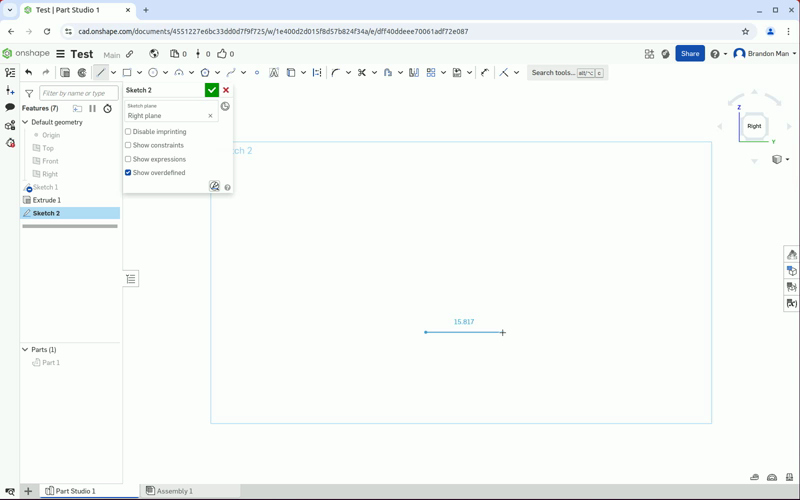
key_up(shift)
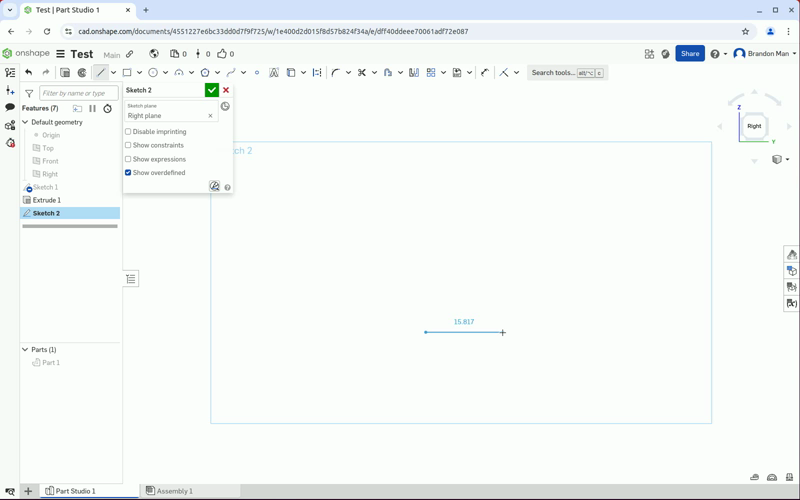
key(esc)
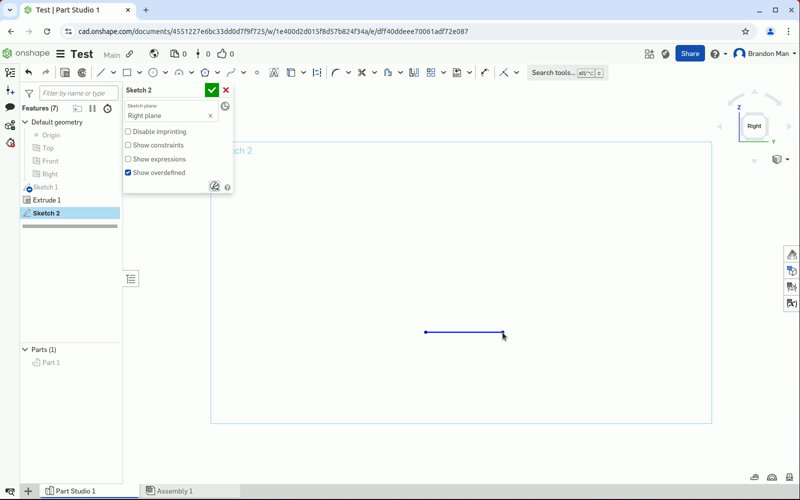
key(a)
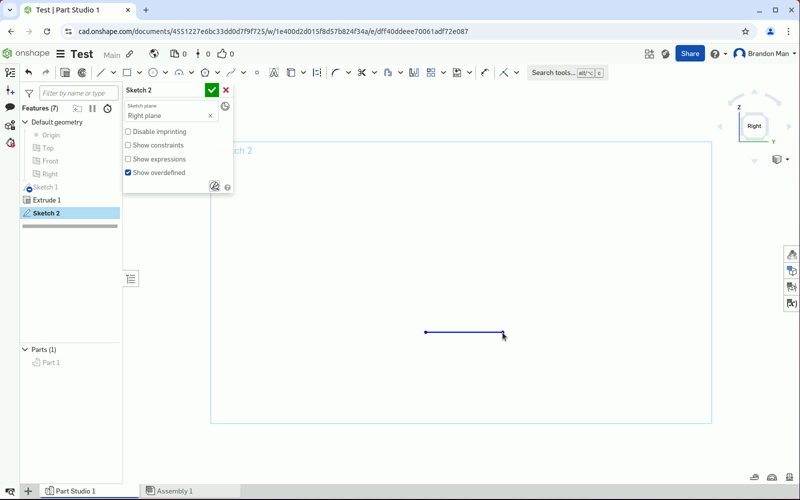
mouse_move(502, 332)
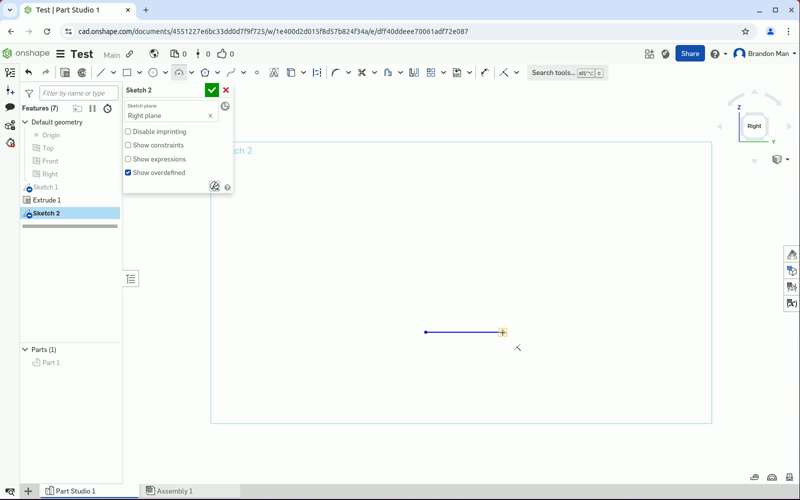
click(502, 332)
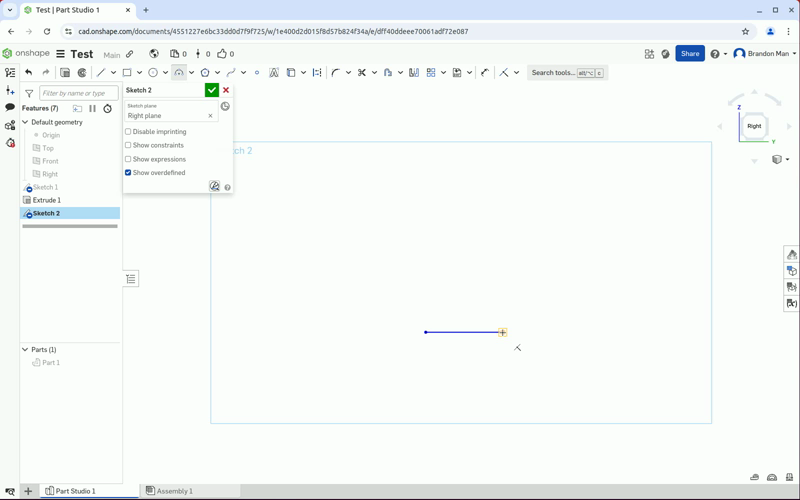
key_down(shift)
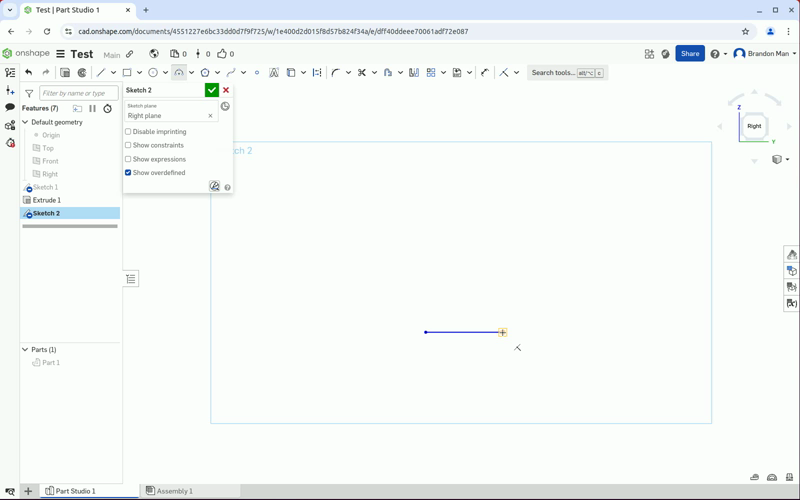
mouse_move(510, 325)
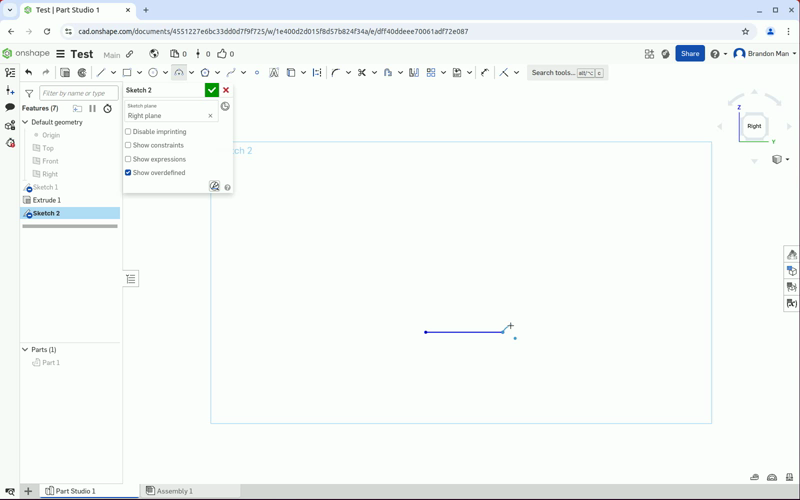
click(510, 325)
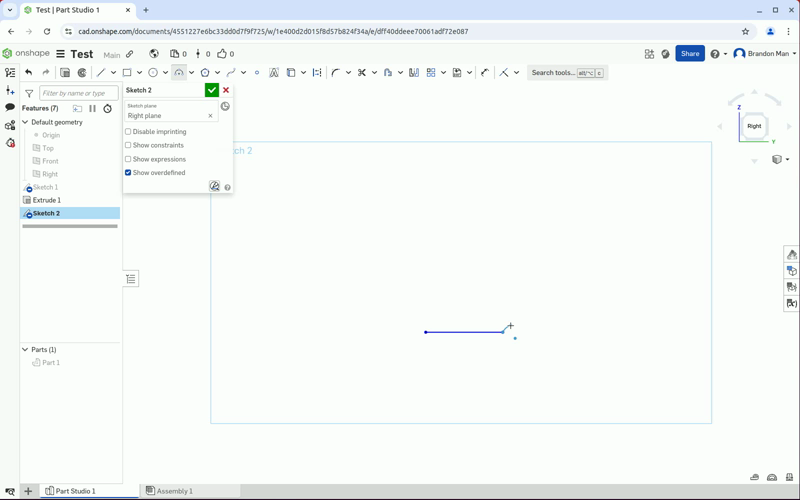
mouse_move(508, 330)
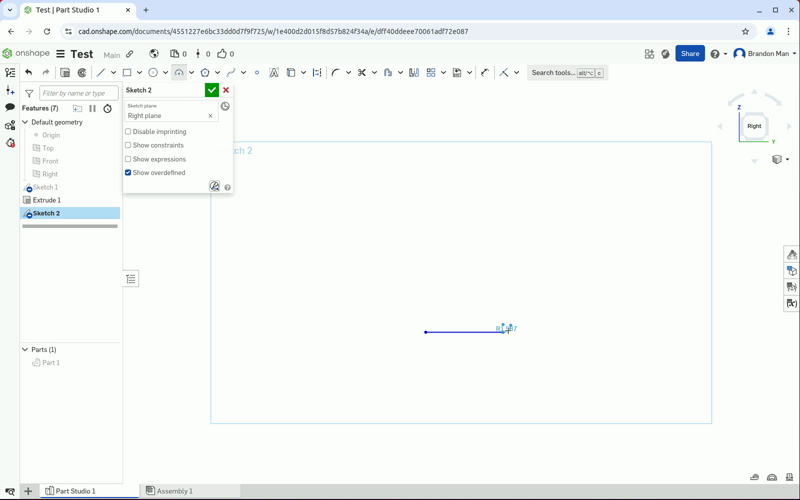
click(508, 330)
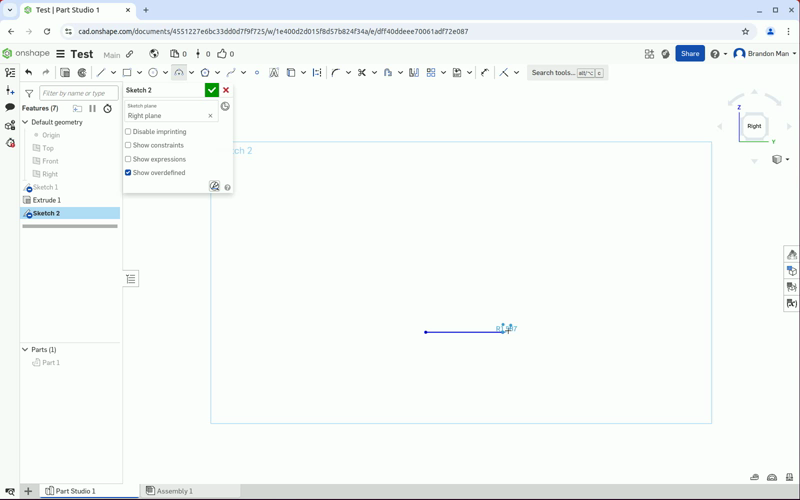
key_up(shift)
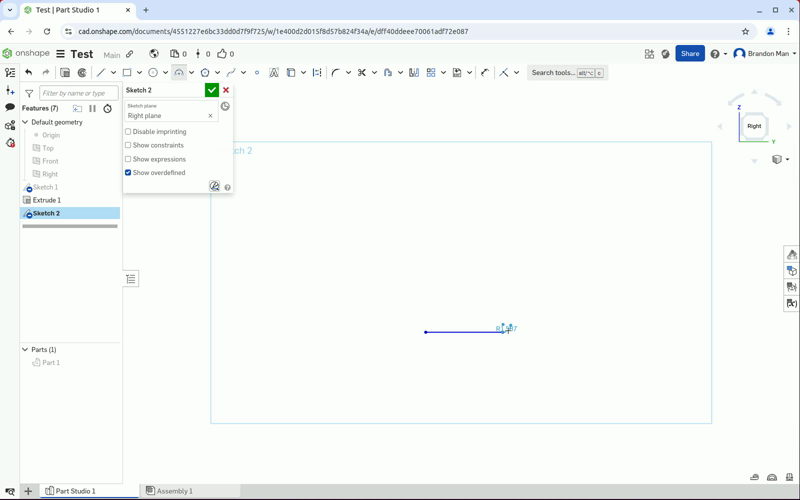
key(esc)
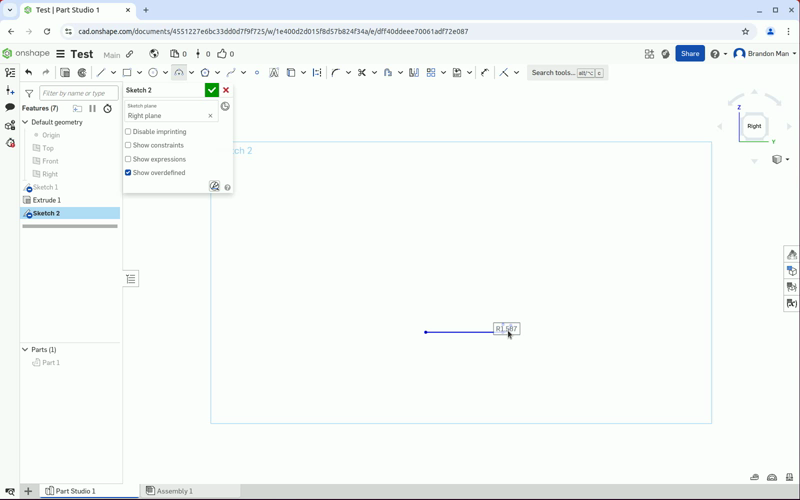
key(l)
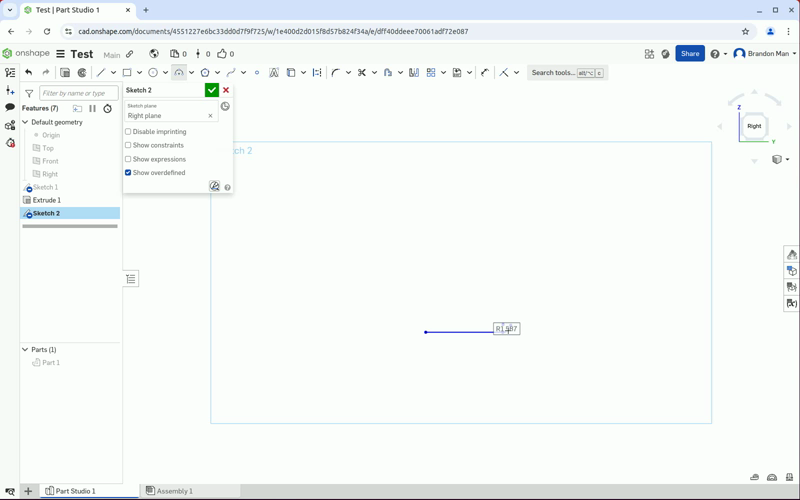
mouse_move(510, 325)
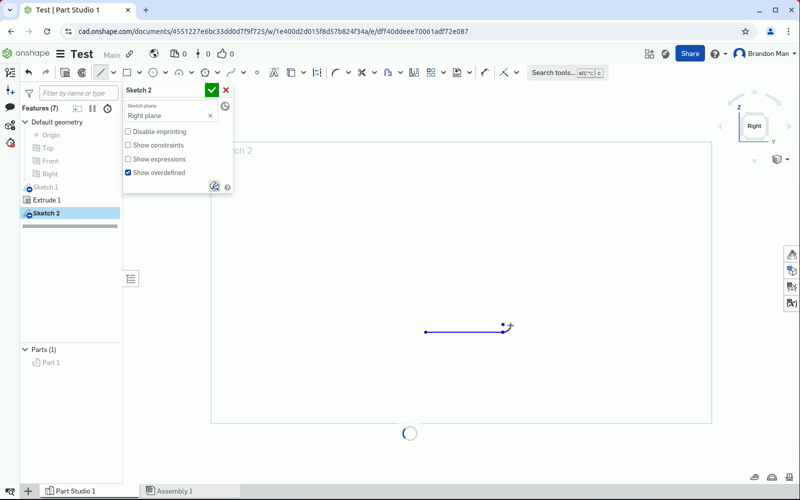
click(510, 325)
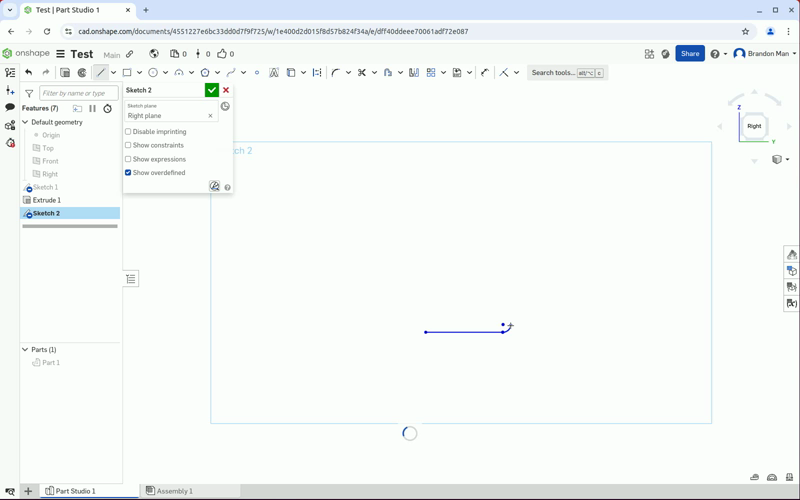
key_down(shift)
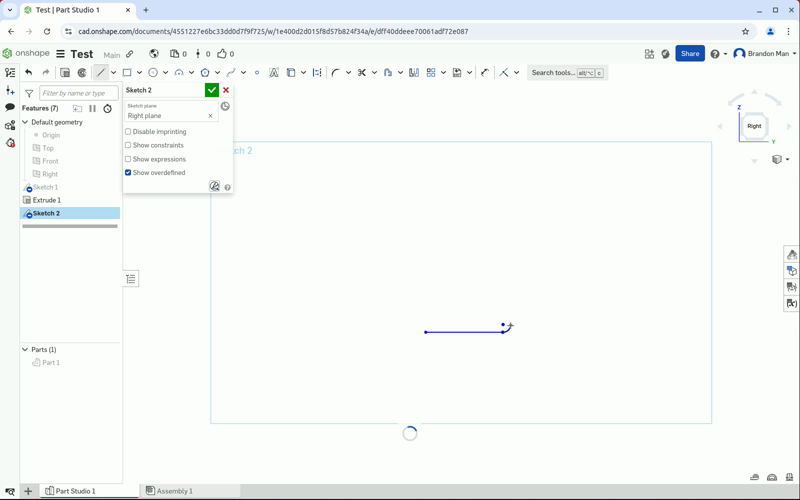
mouse_move(510, 240)
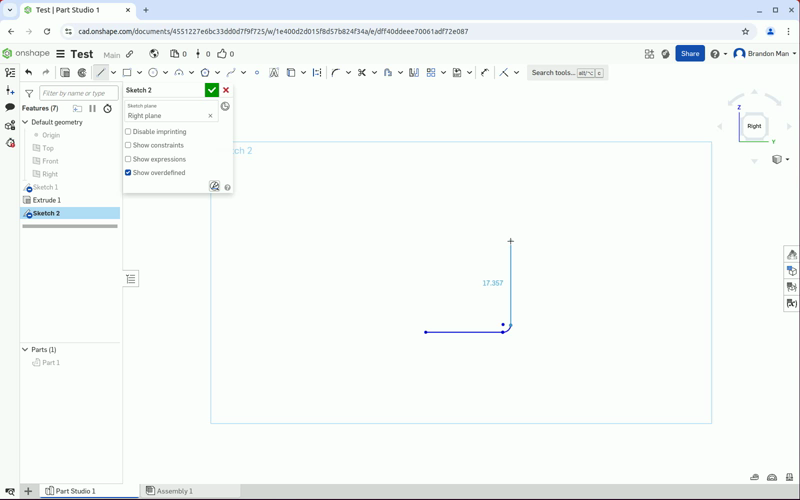
click(510, 240)
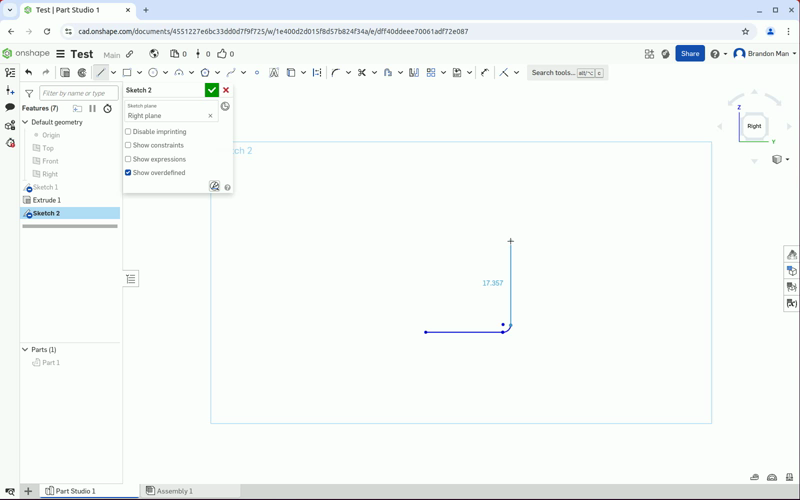
key_up(shift)
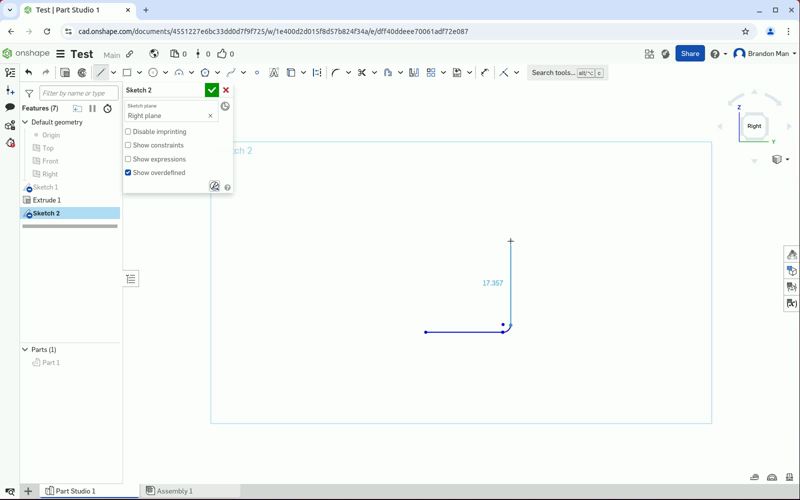
key_down(shift)
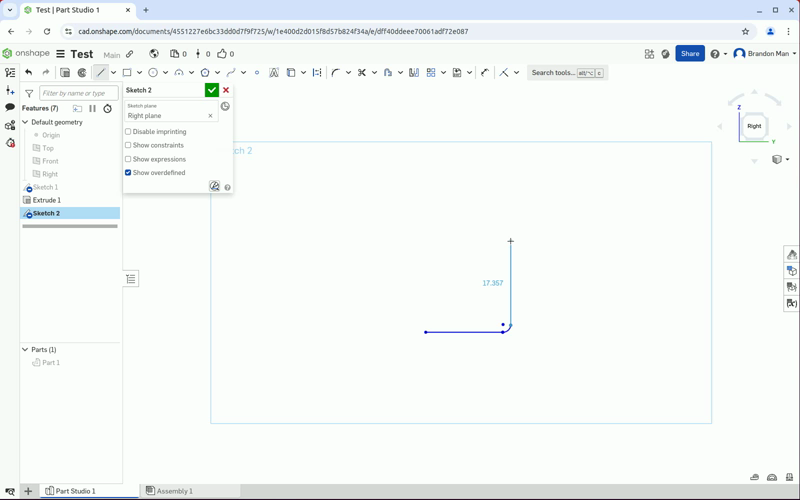
mouse_move(425, 240)
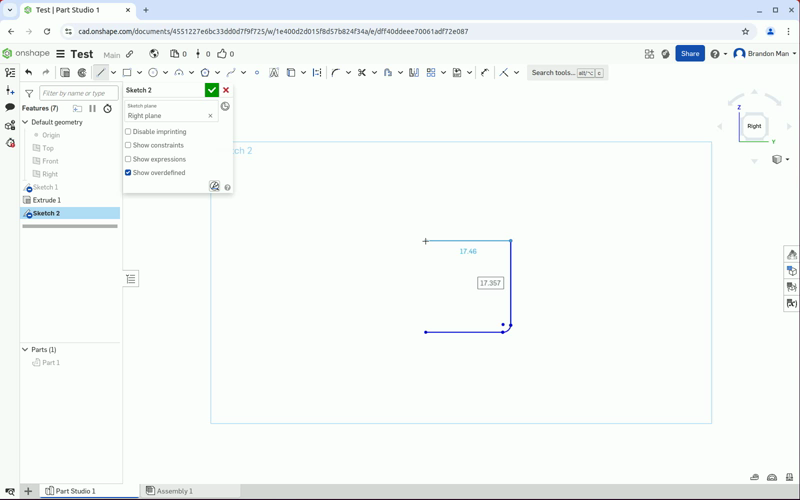
click(425, 240)
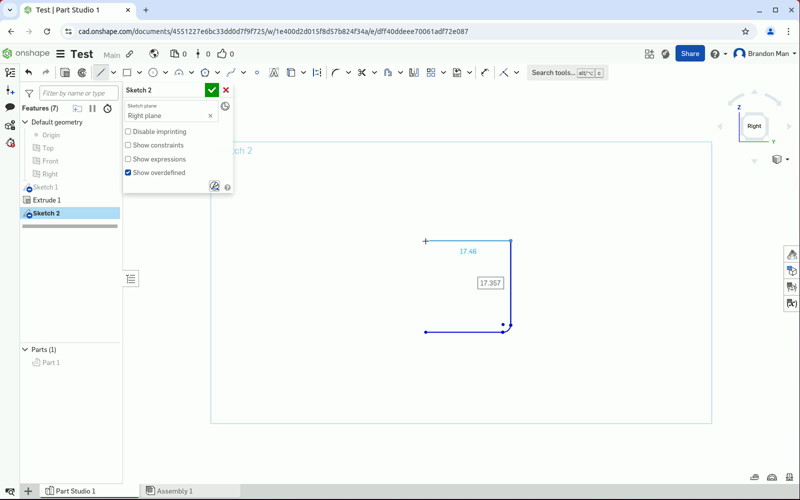
key_up(shift)
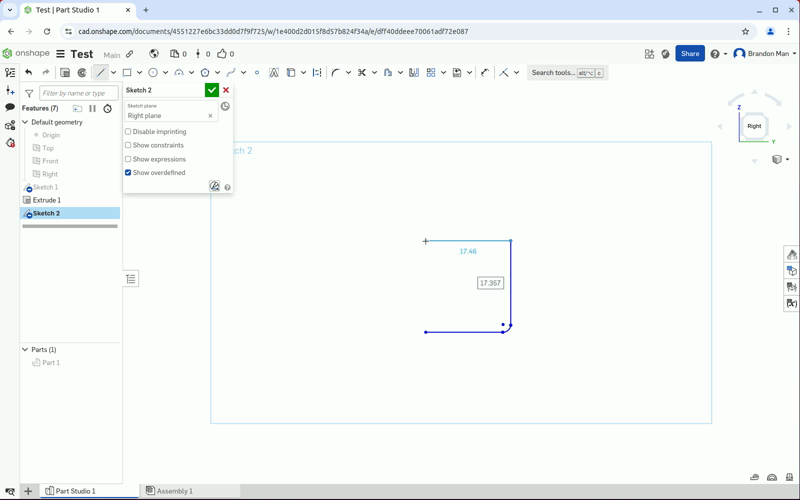
key_down(shift)
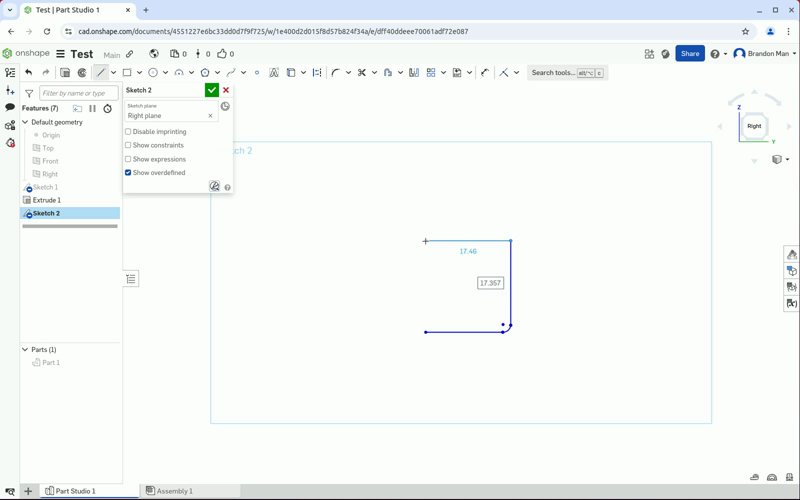
mouse_move(425, 332)
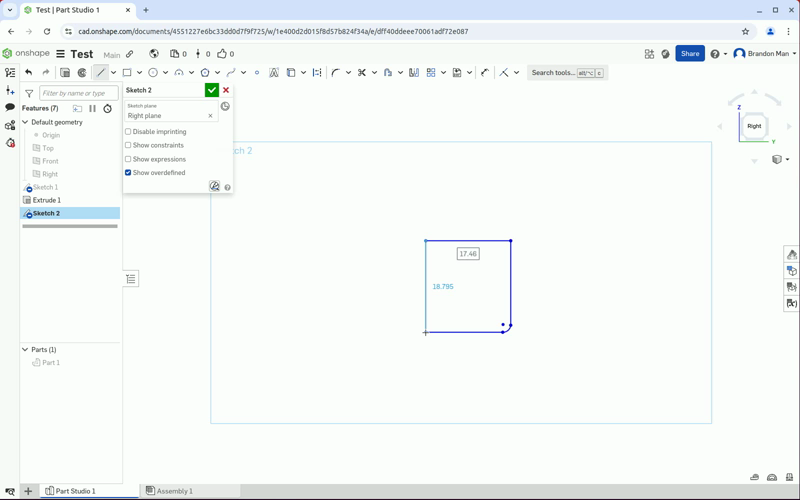
key_up(shift)
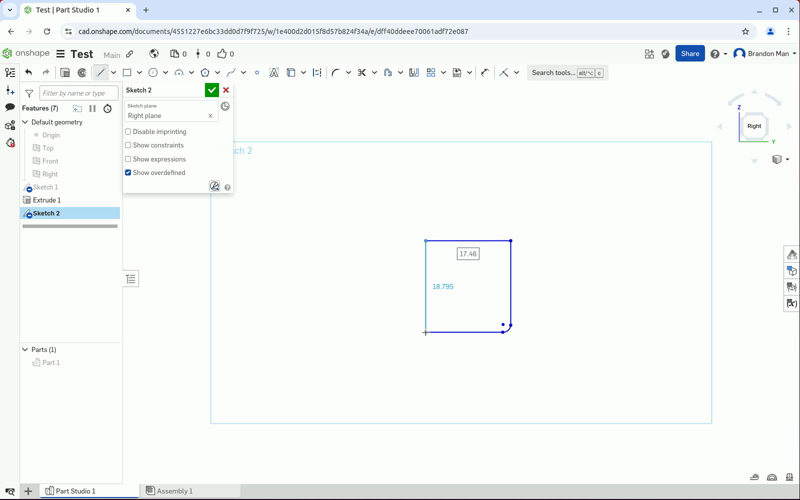
click(425, 332)
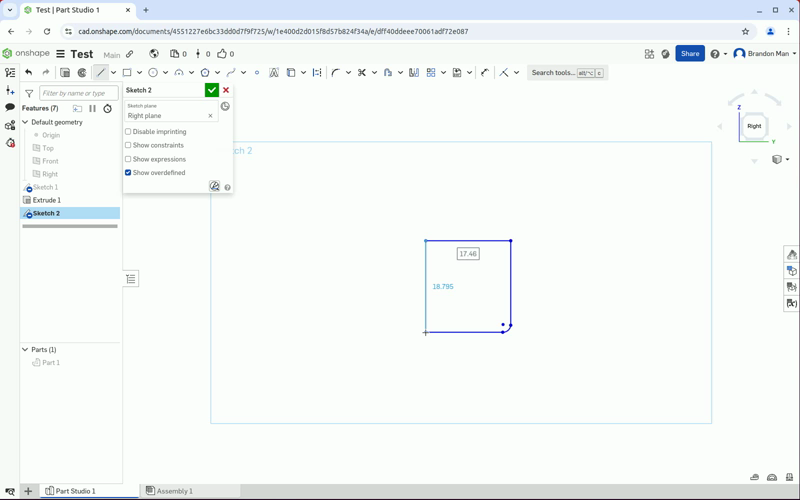
key(esc)
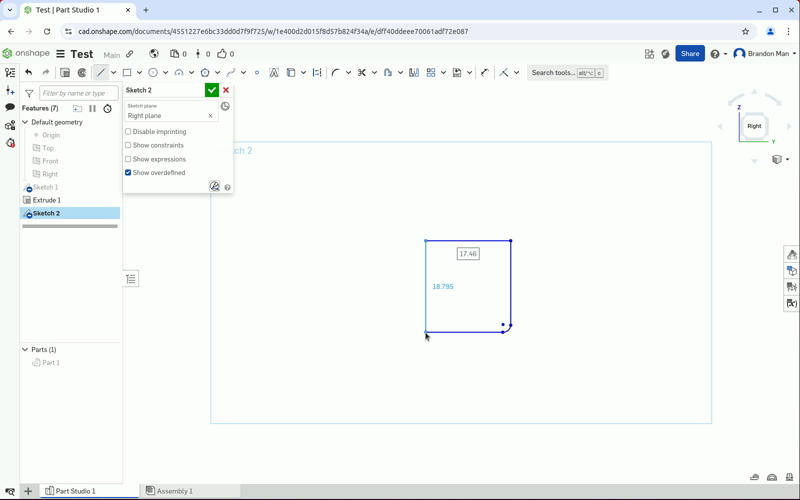
mouse_move(446, 326)
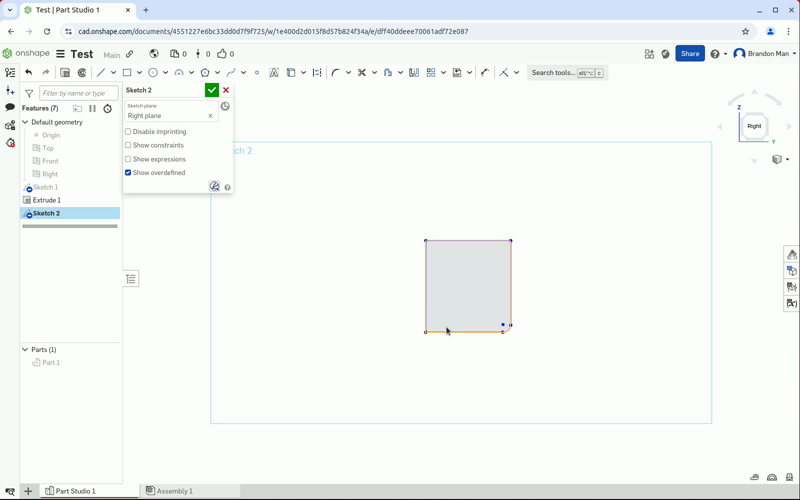
click(446, 326)
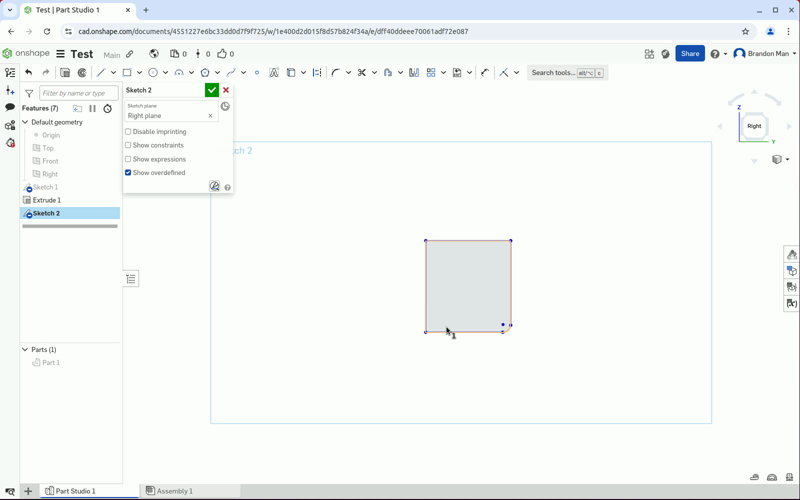
mouse_move(73, 352)
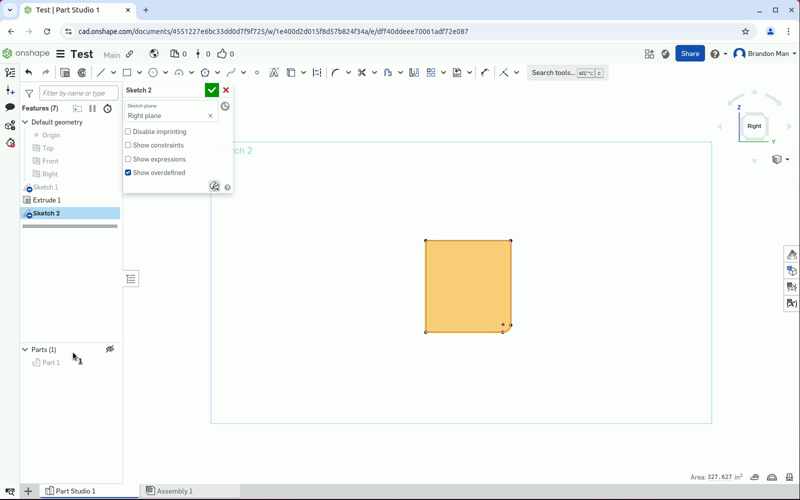
key(shift+y)
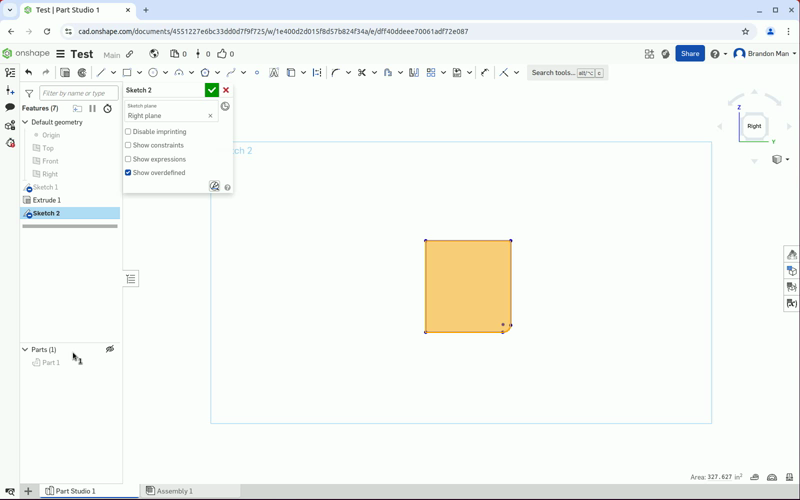
key(shift+e)
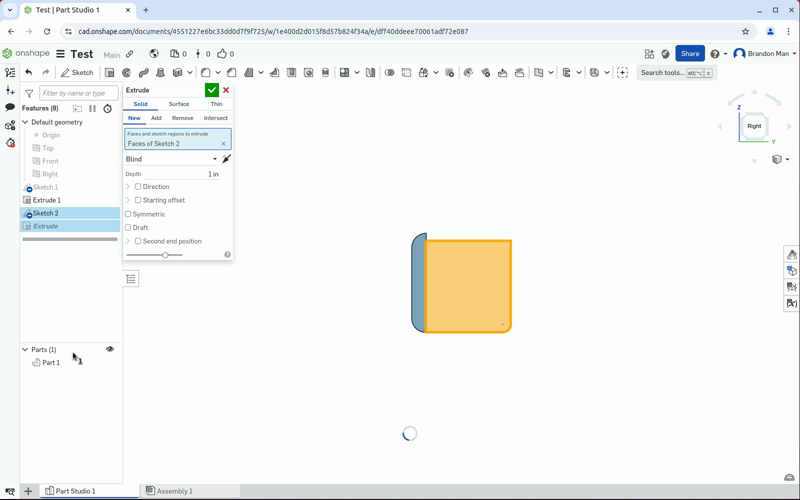
mouse_move(143, 106)
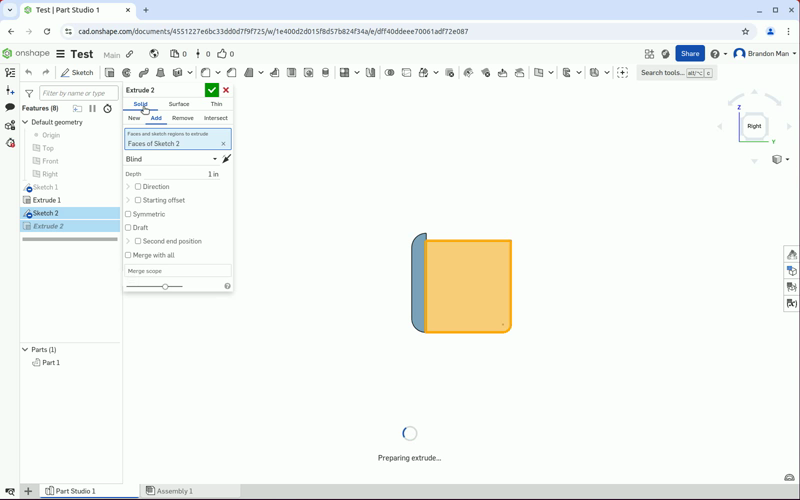
click(143, 106)
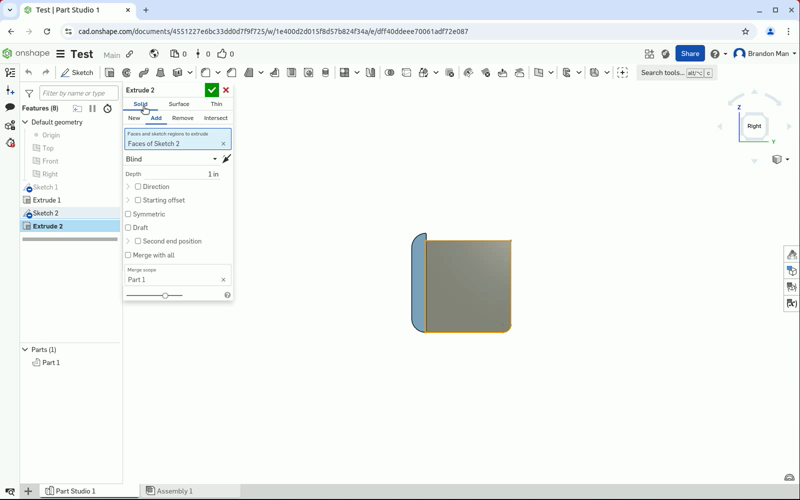
mouse_move(137, 120)
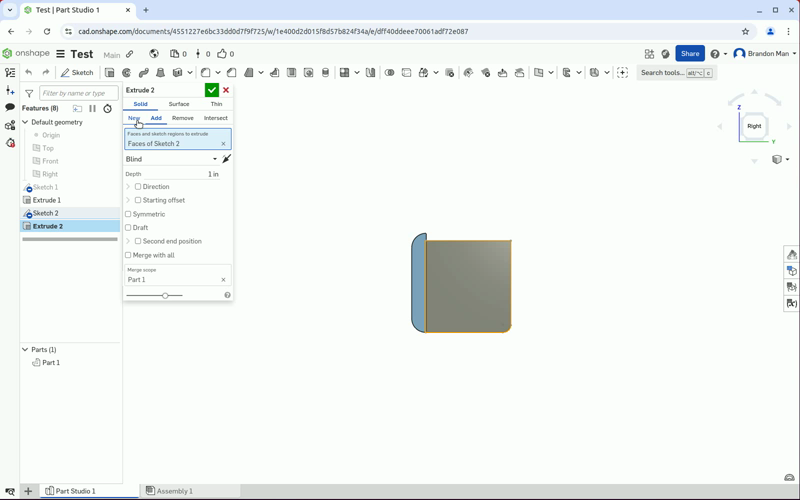
click(137, 120)
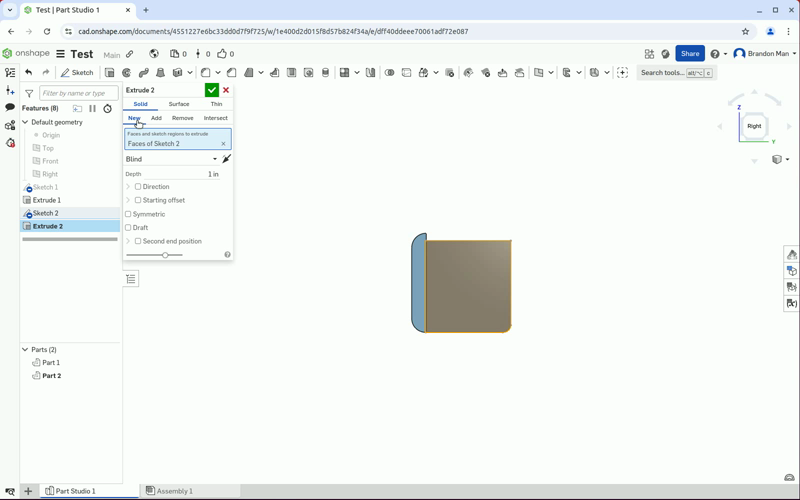
key(tab, 4)
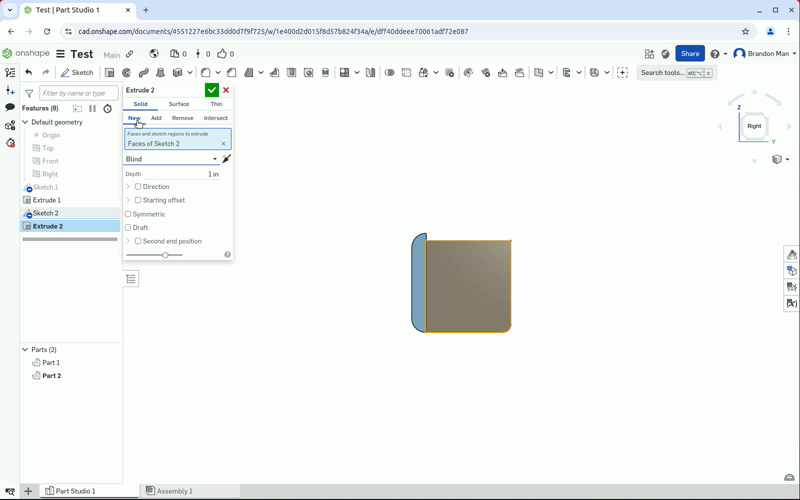
text(2.889)
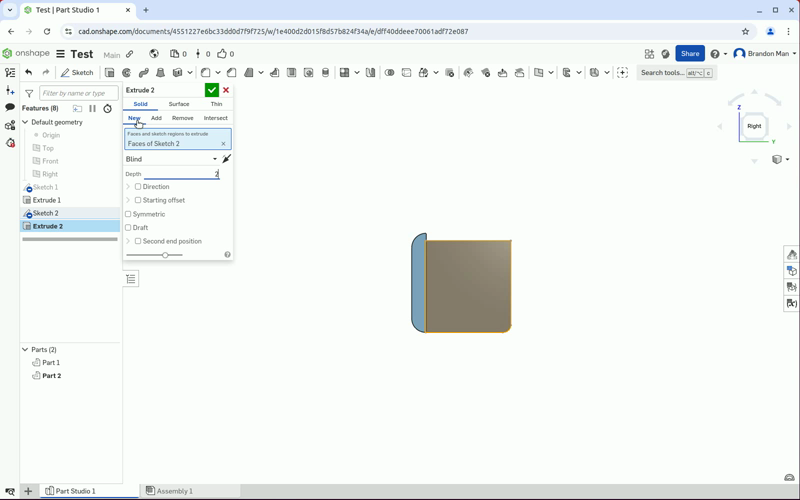
key(enter)
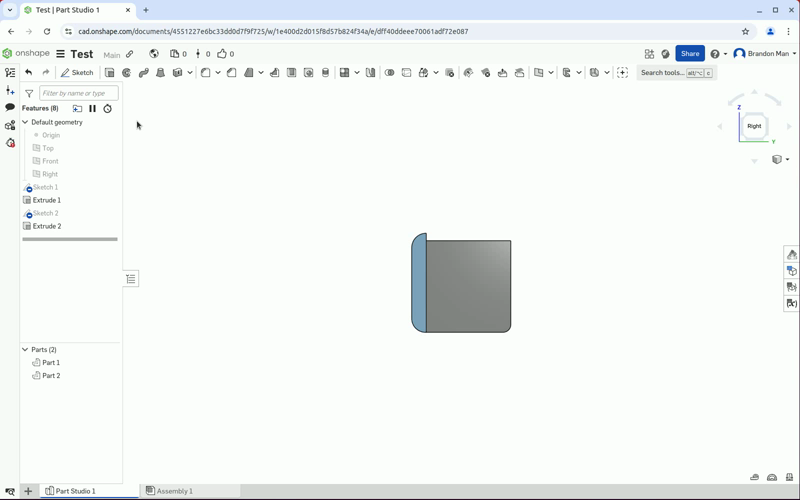
key(shift+h)
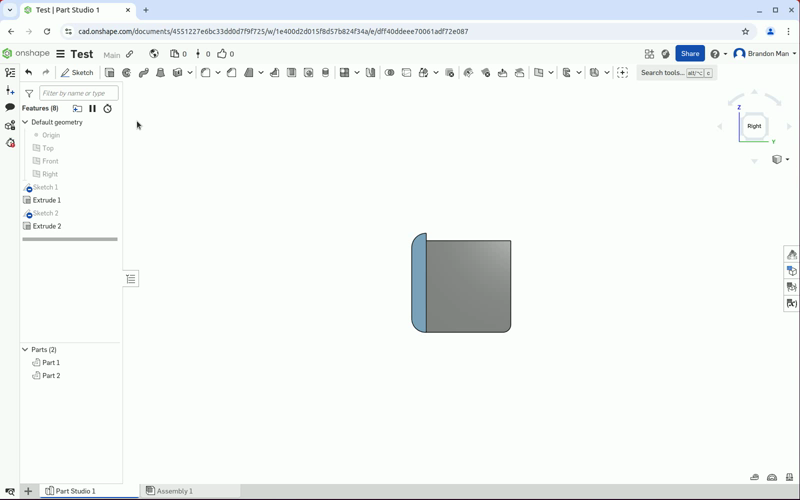
key(shift+h)
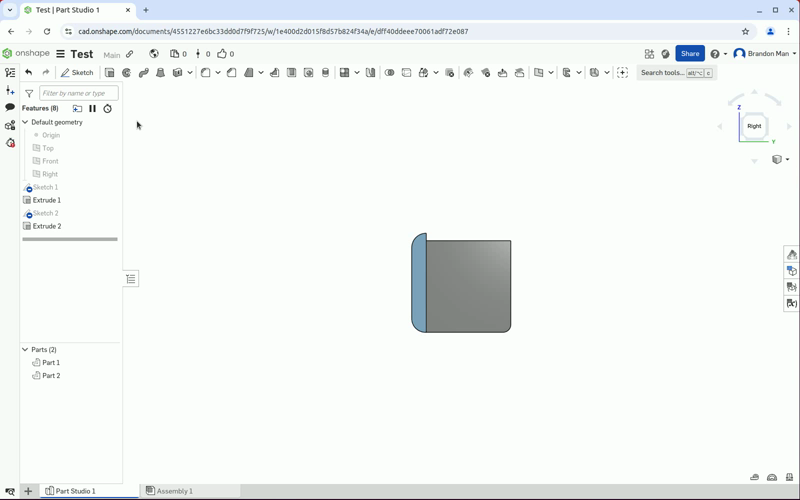
key(shift+7)
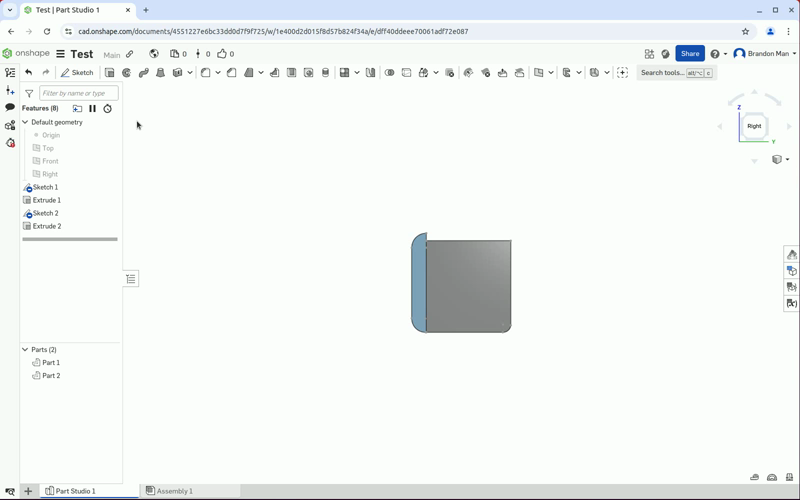
key(right, 2)
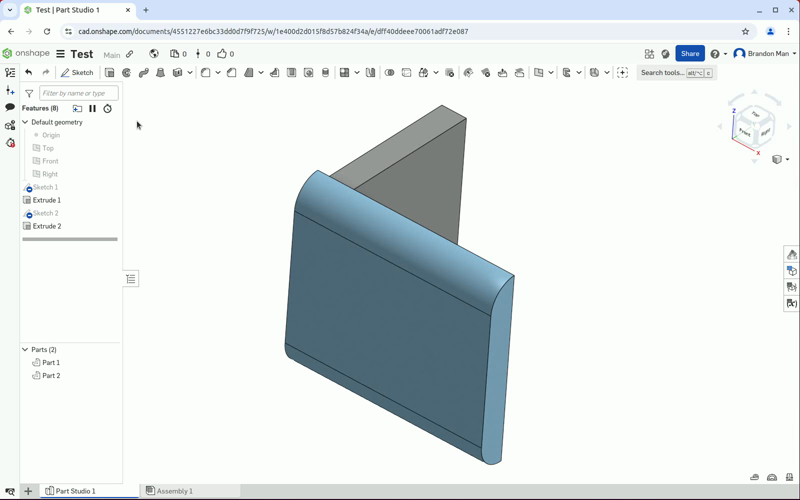
key(down, 2)
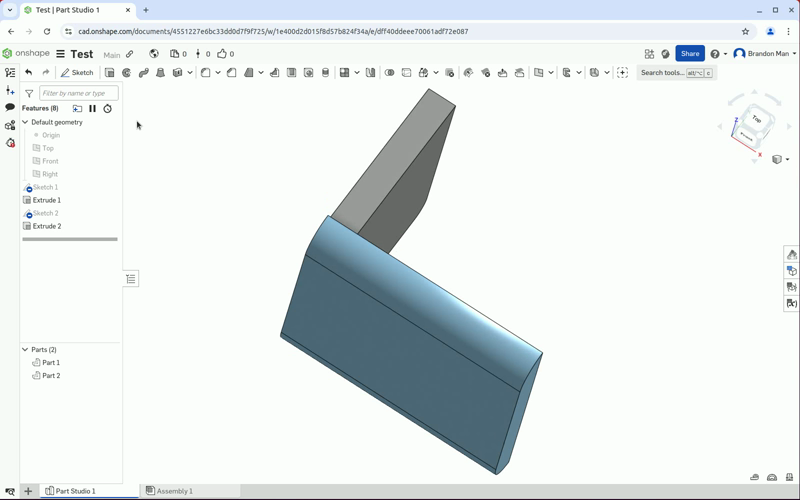
key(up, 2)
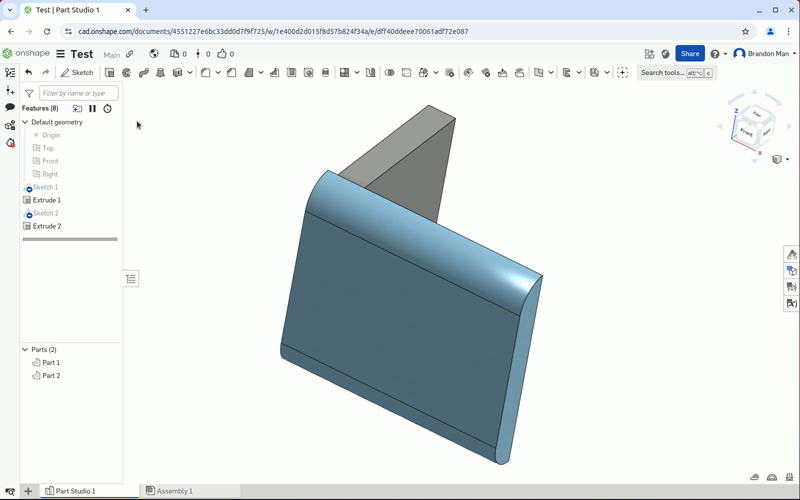
key(left, 2)
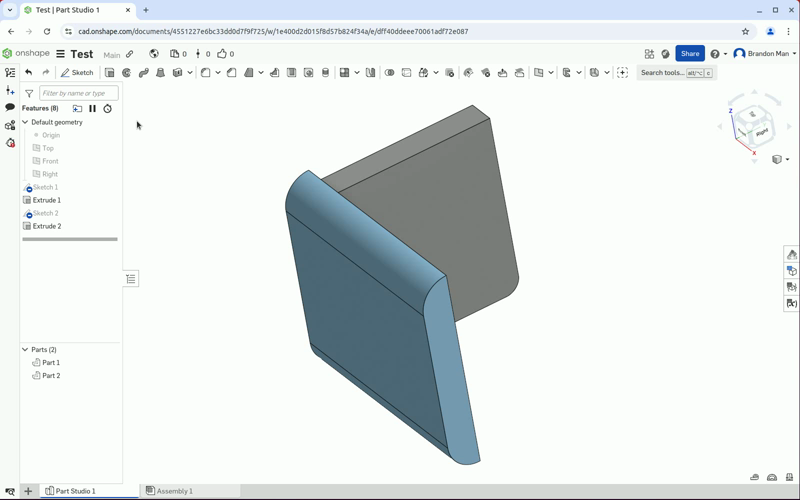
mouse_move(73, 189)
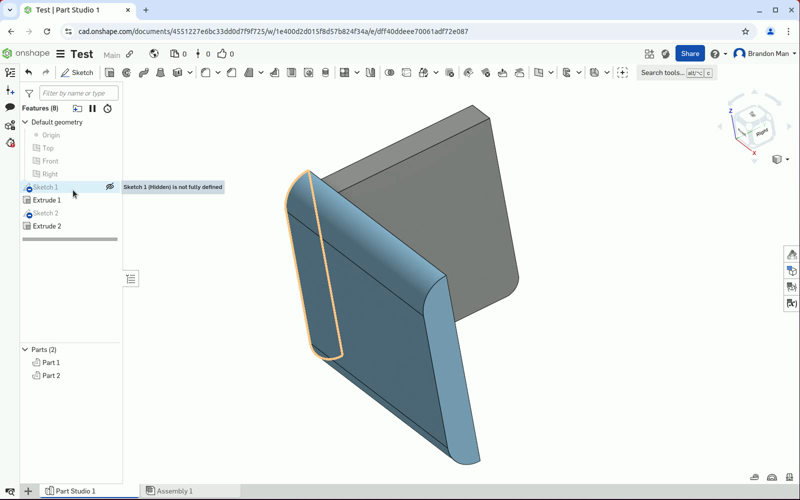
click(73, 189)